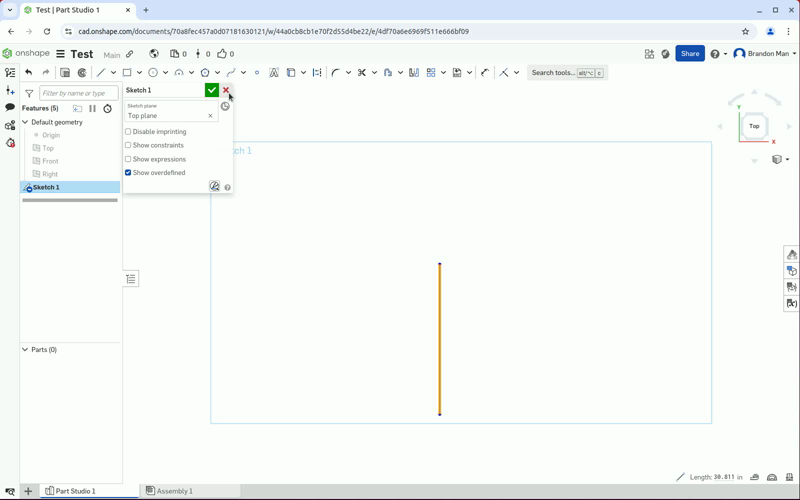
key(shift+h)
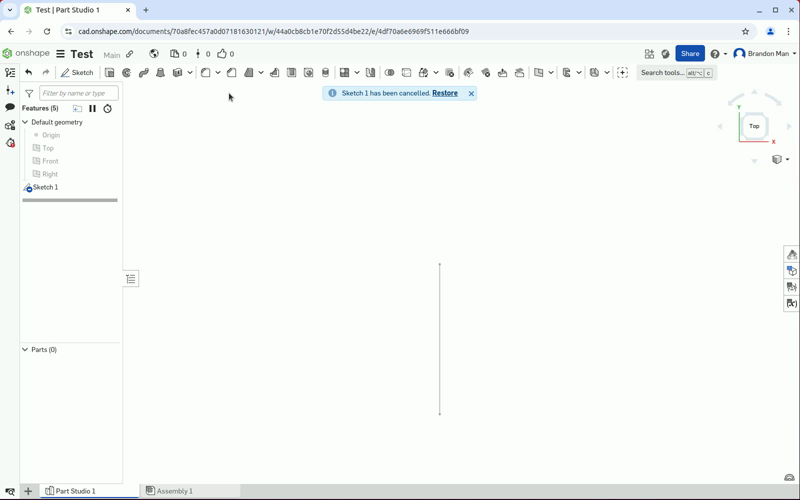
key(shift+s)
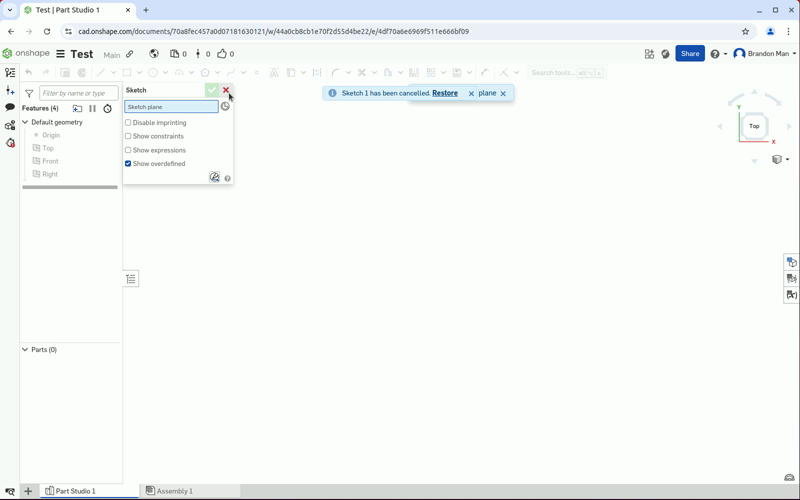
mouse_move(73, 150)
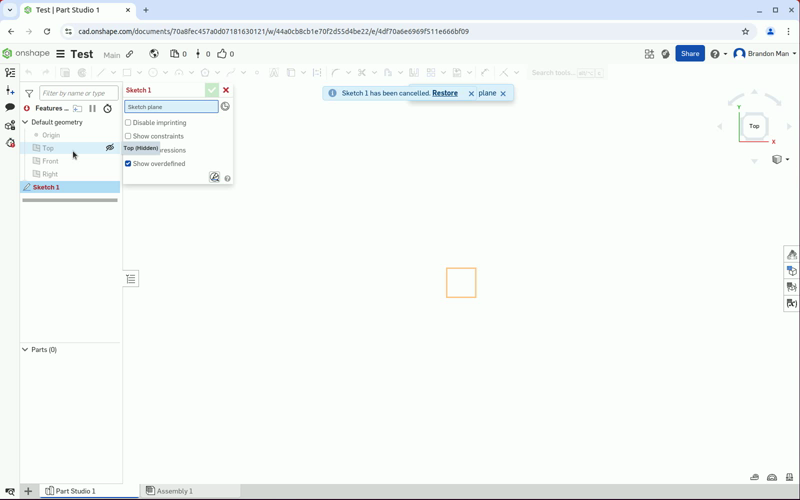
click(73, 150)
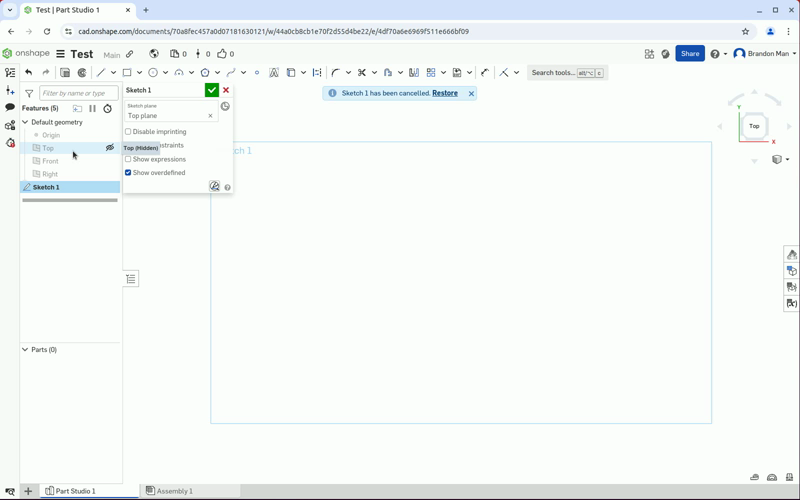
mouse_move(73, 352)
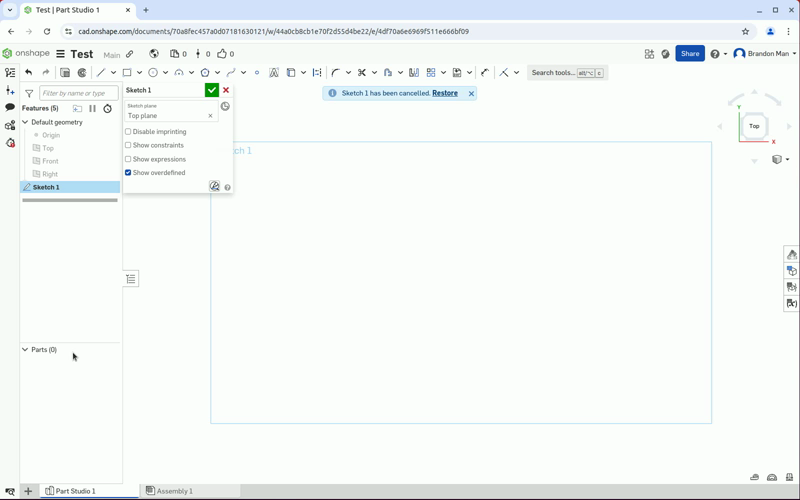
key(y)
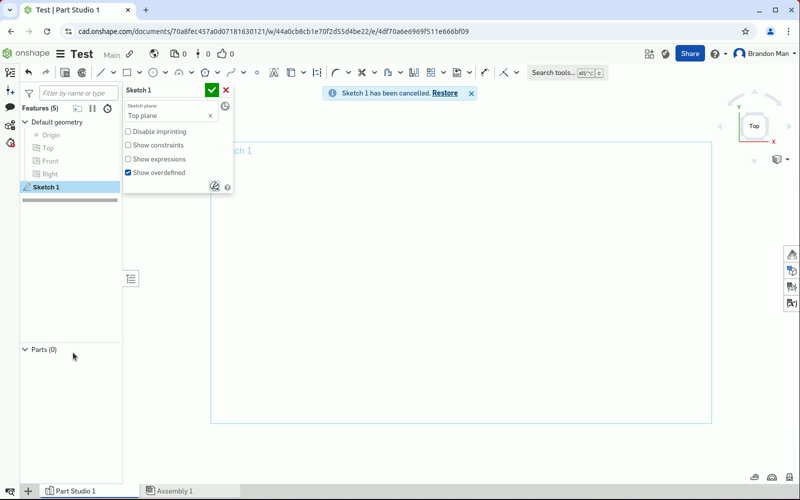
key(l)
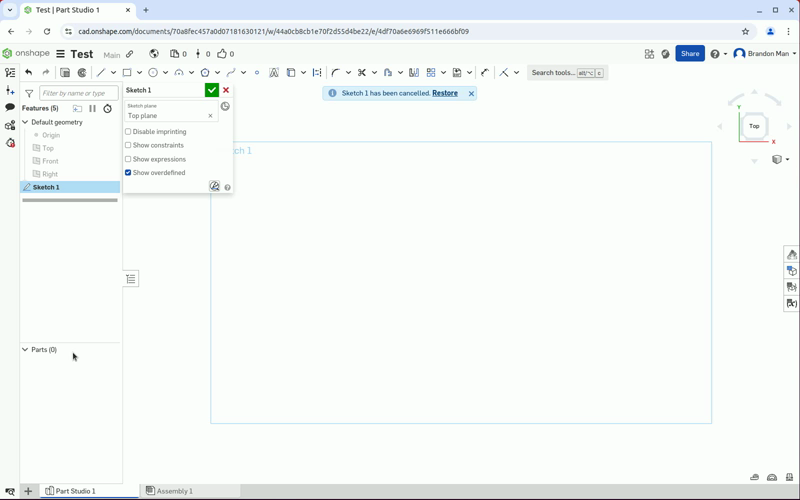
key_down(shift)
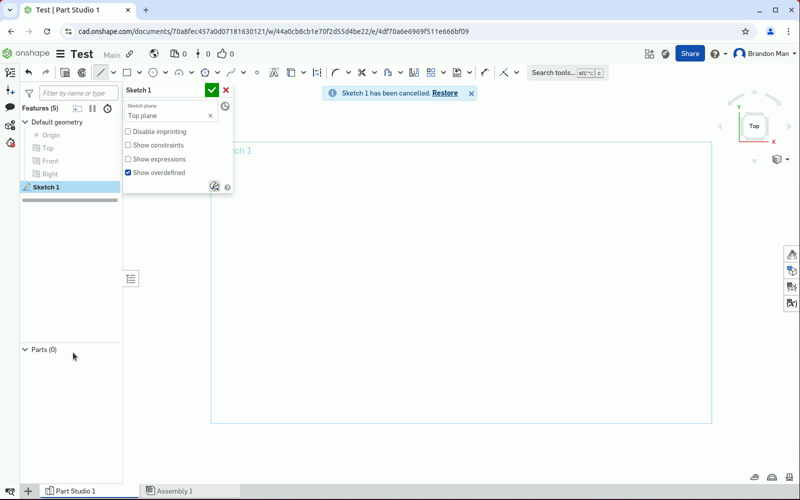
mouse_move(384, 373)
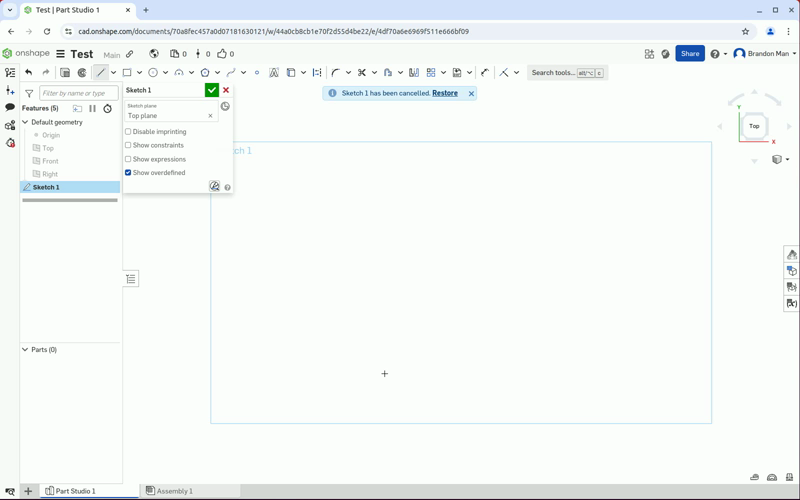
click(384, 373)
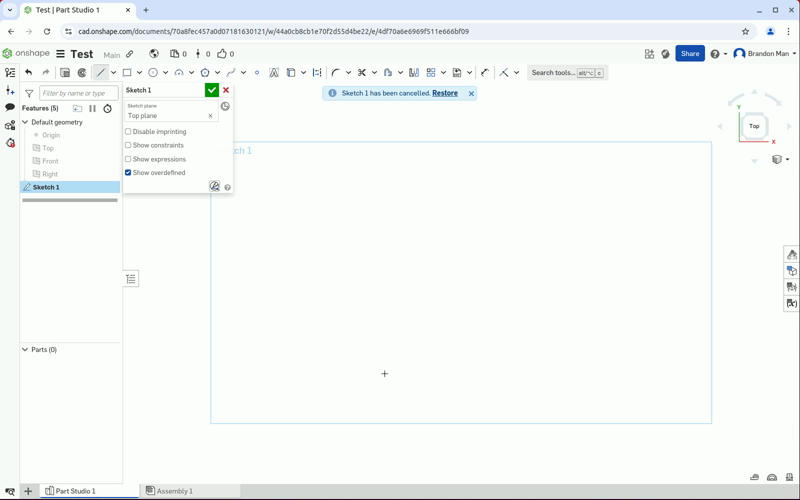
key_up(shift)
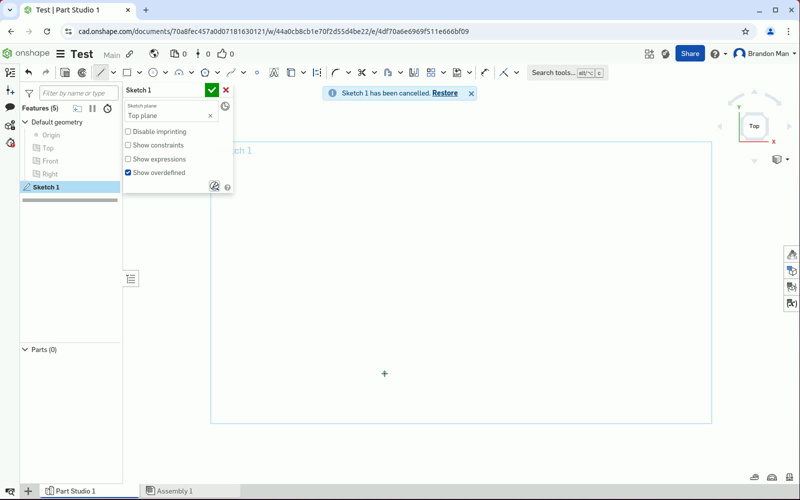
key_down(shift)
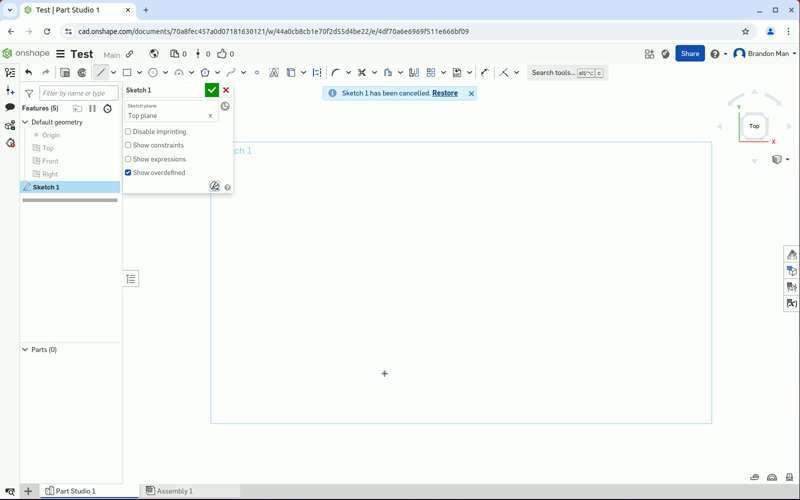
mouse_move(564, 373)
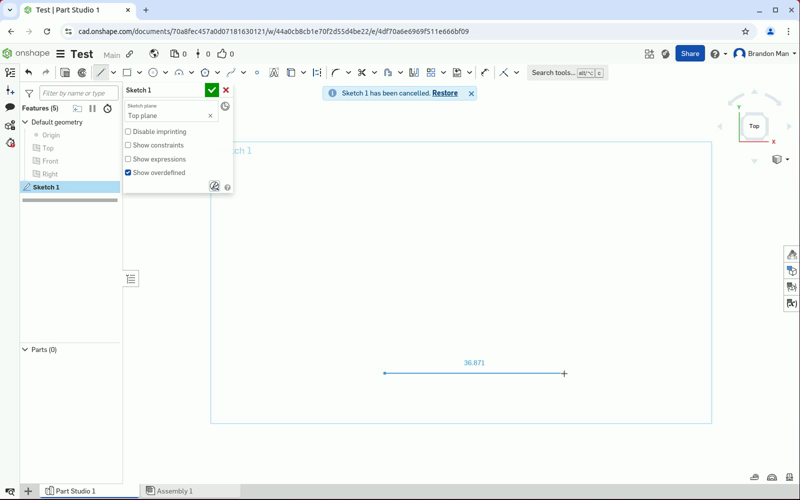
click(564, 373)
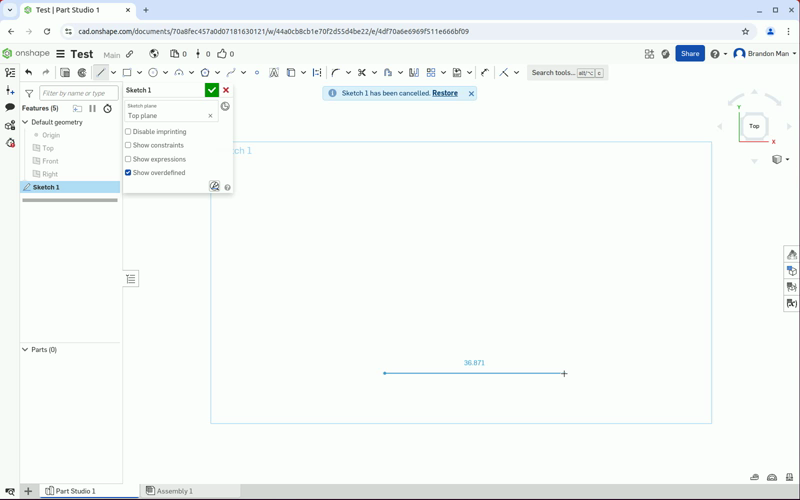
key_up(shift)
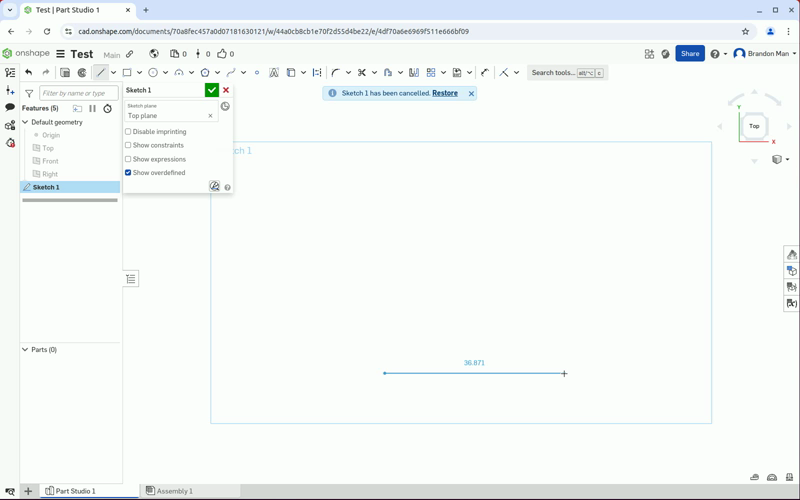
key_down(shift)
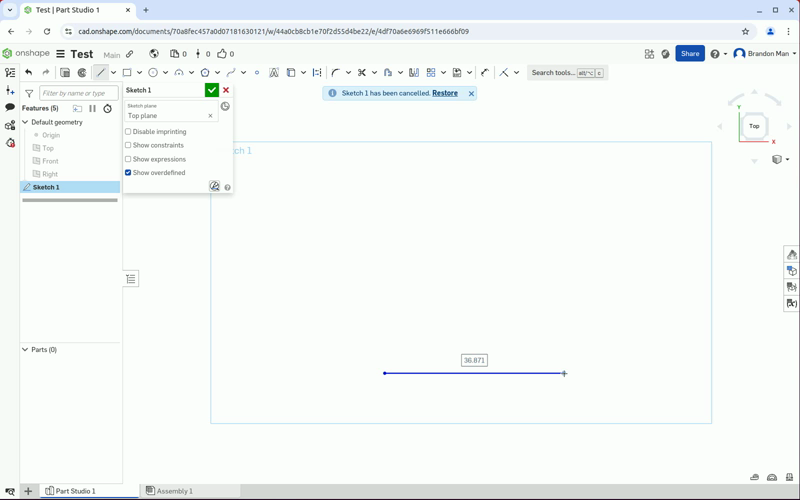
mouse_move(564, 238)
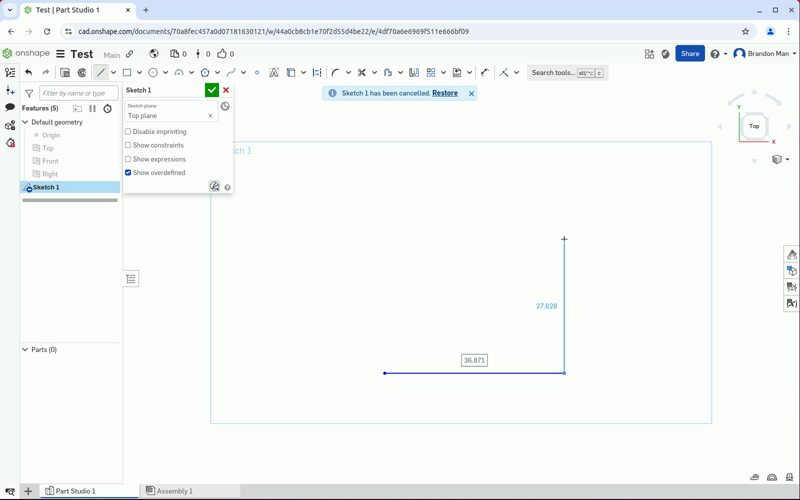
click(564, 238)
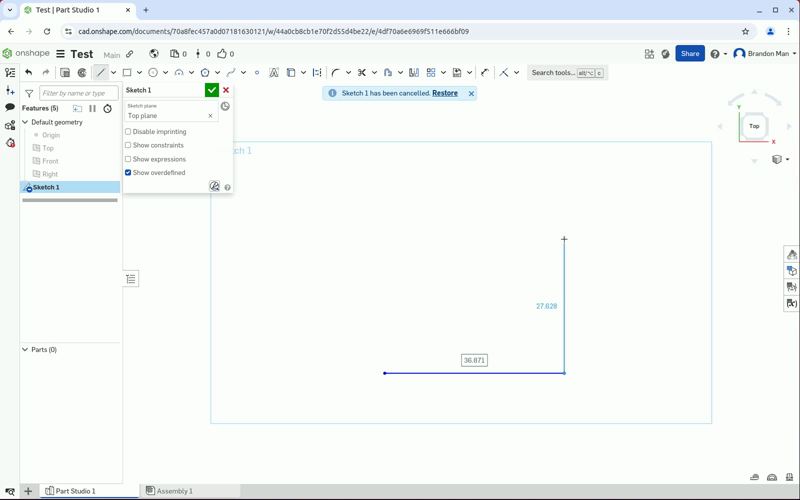
key_up(shift)
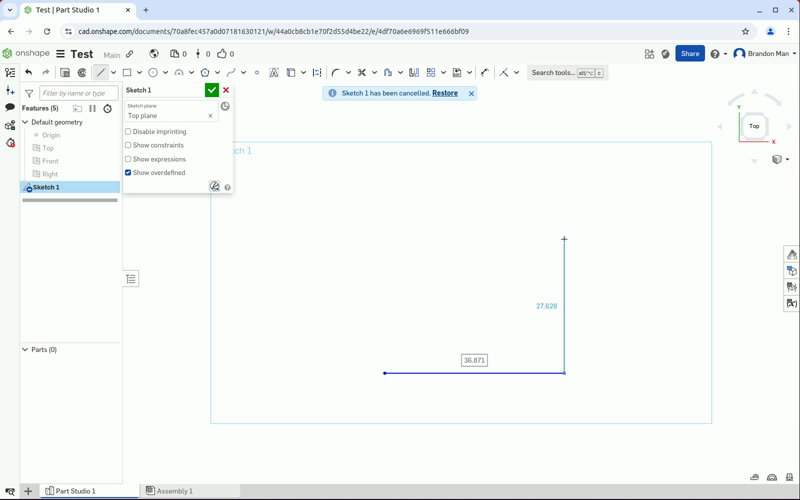
key_down(shift)
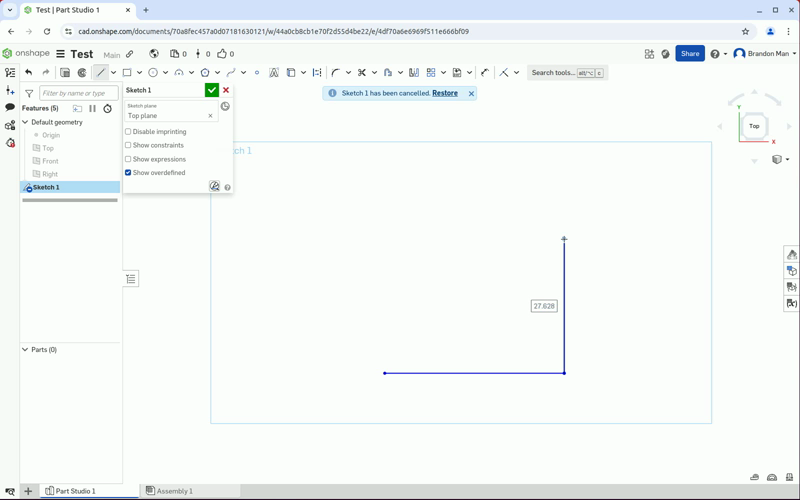
mouse_move(384, 238)
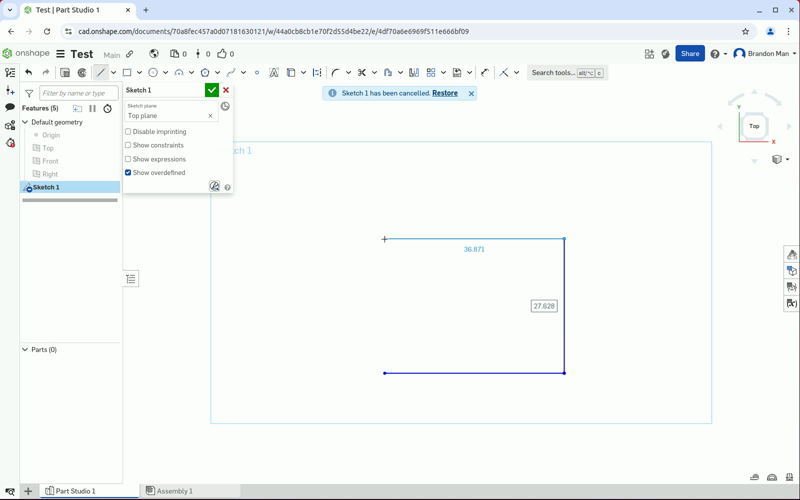
click(384, 238)
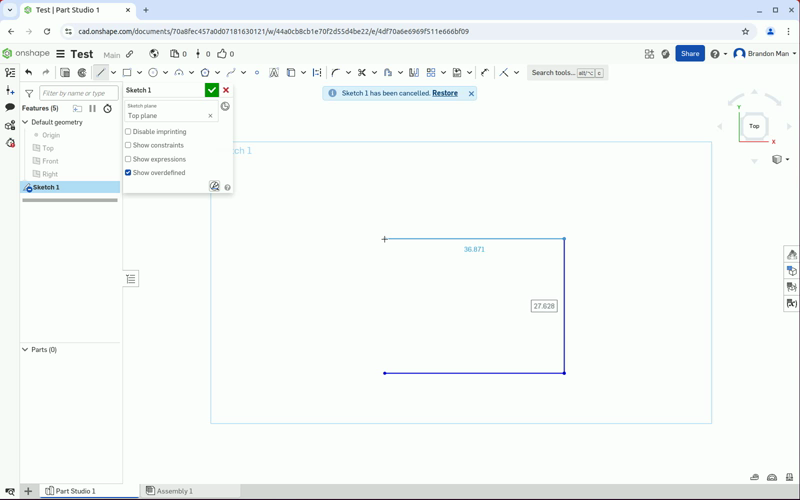
key_up(shift)
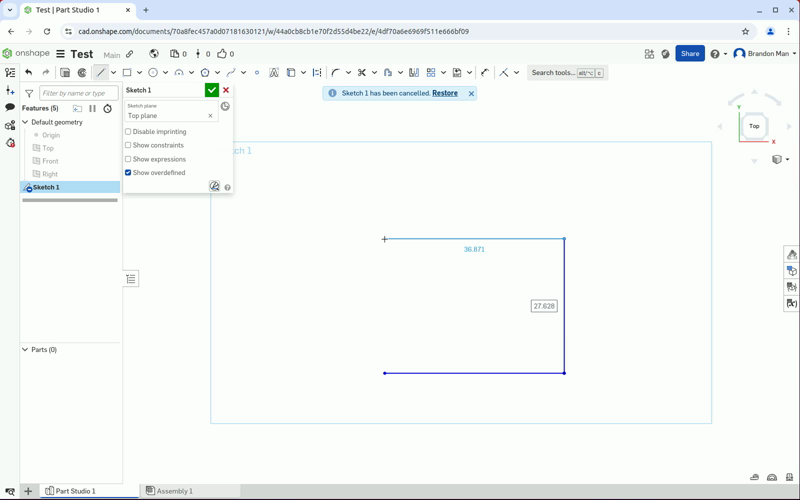
key_down(shift)
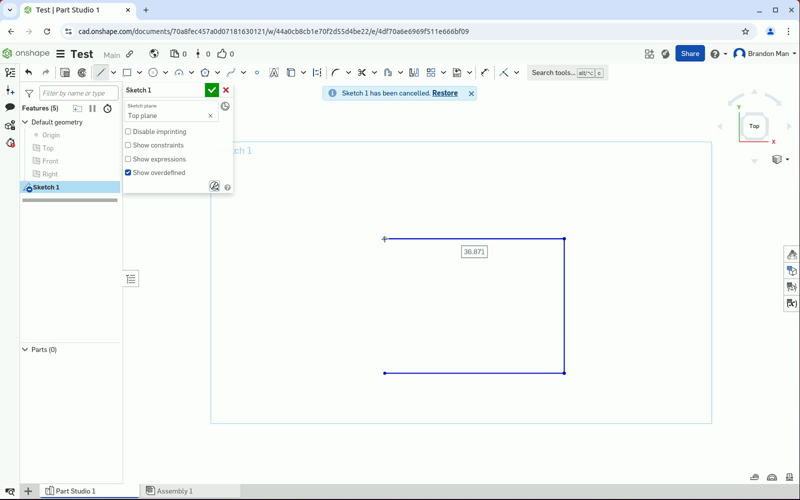
mouse_move(384, 373)
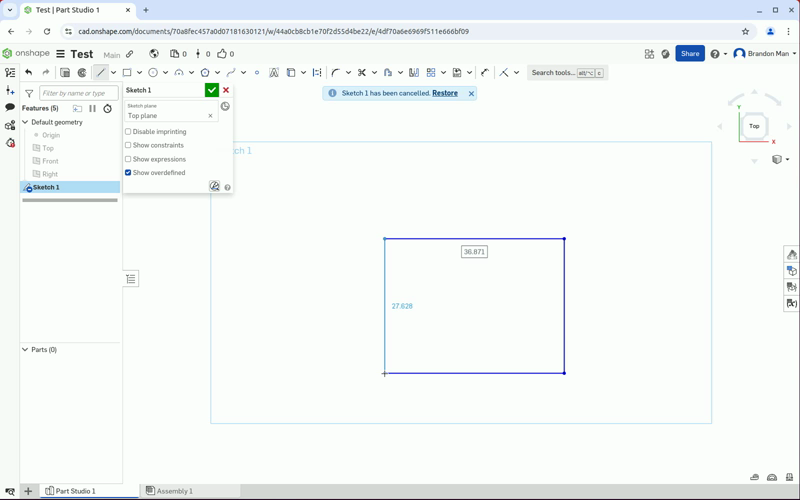
key_up(shift)
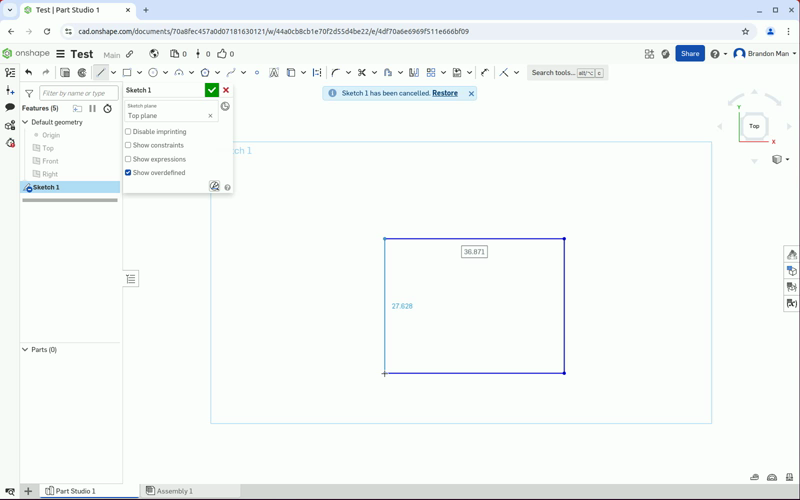
click(384, 373)
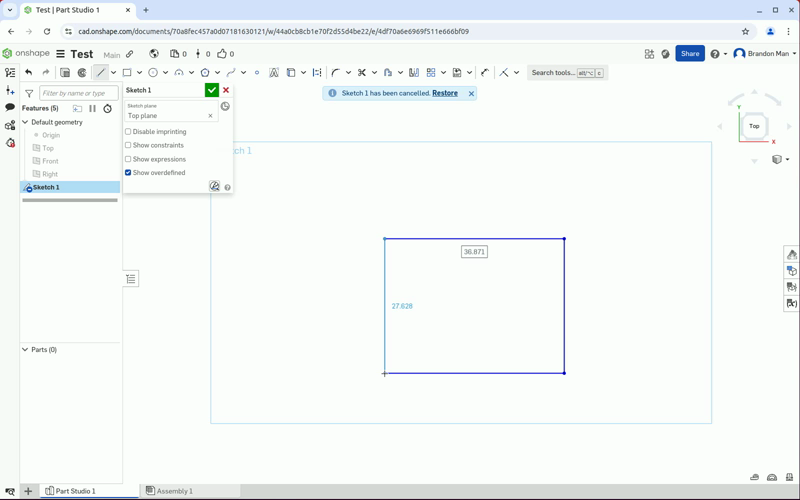
key(esc)
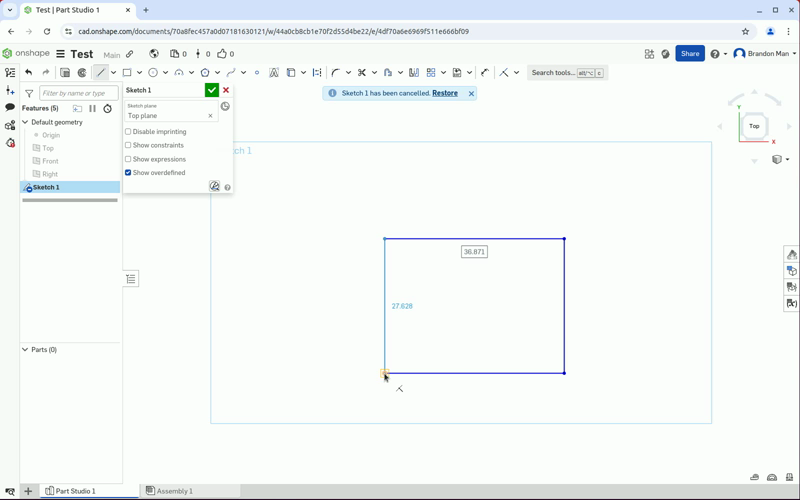
mouse_move(519, 272)
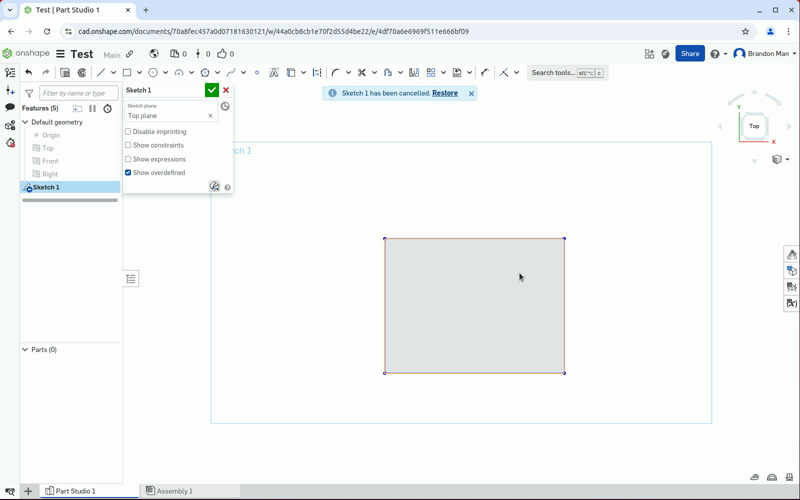
click(519, 272)
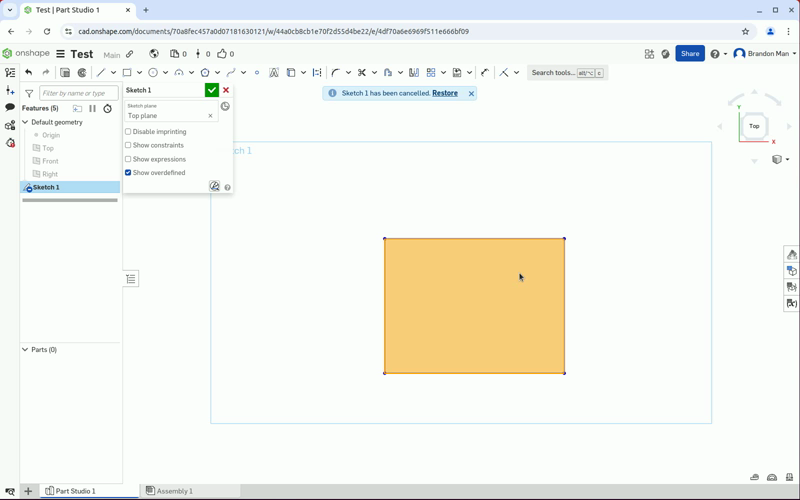
mouse_move(73, 352)
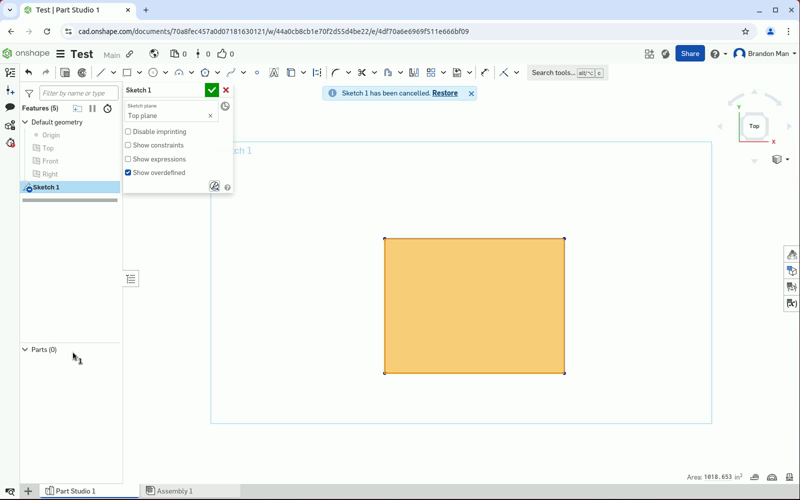
key(shift+y)
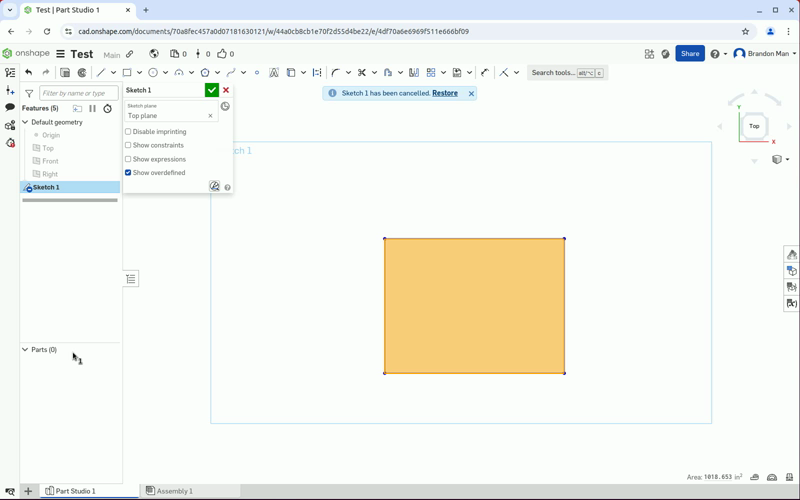
key(shift+e)
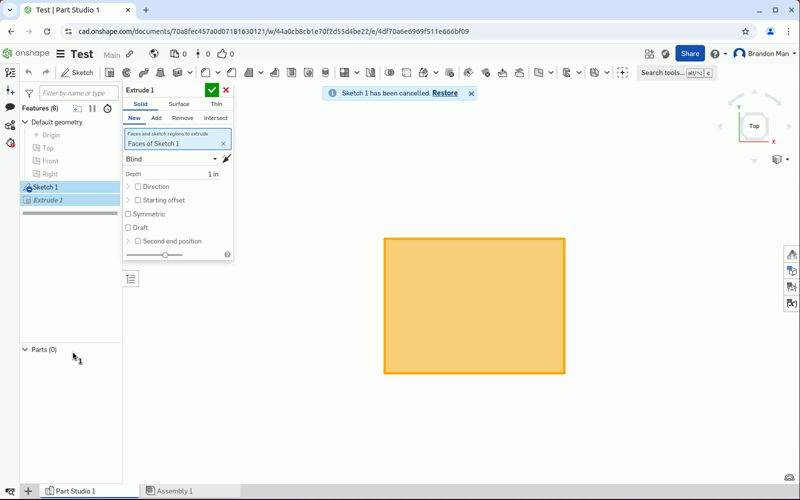
mouse_move(143, 106)
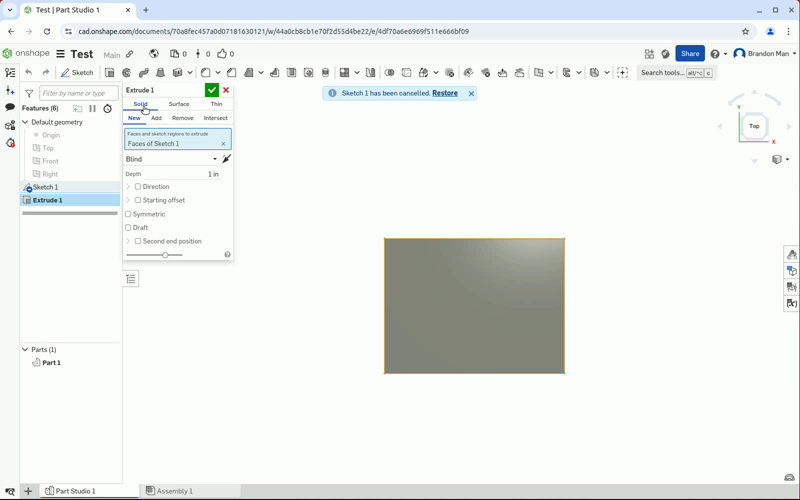
click(143, 106)
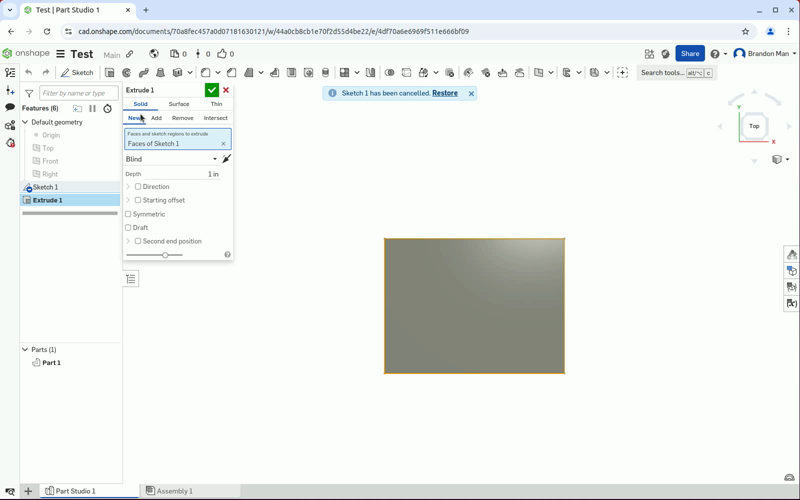
mouse_move(137, 120)
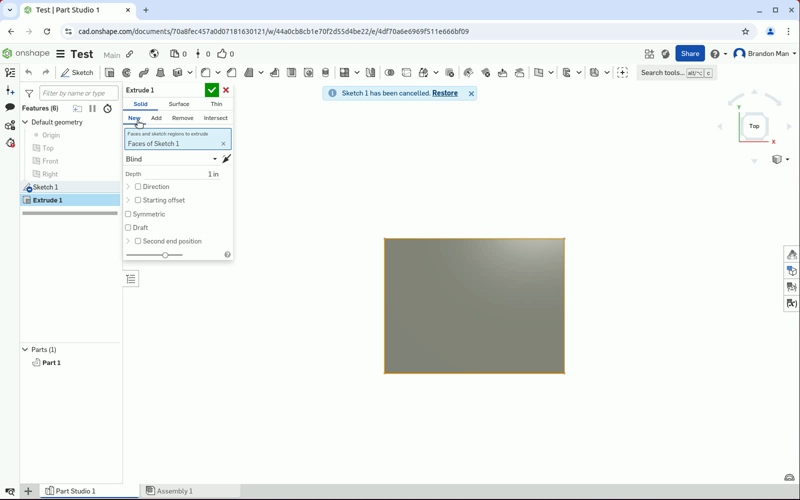
click(137, 120)
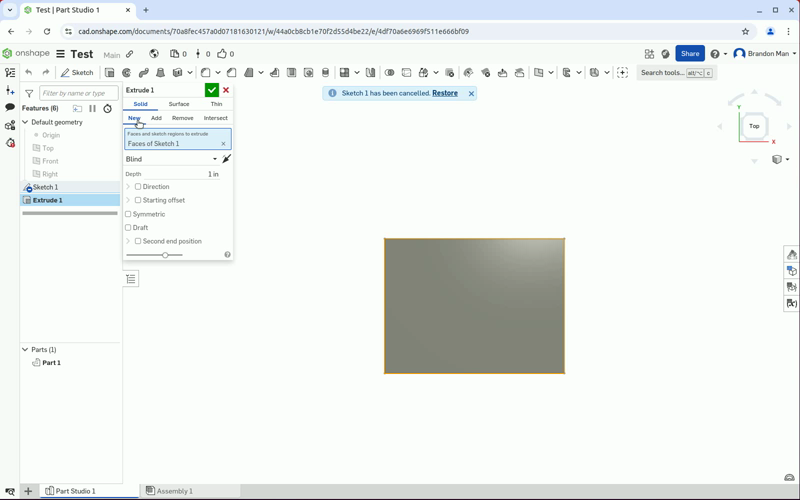
key(tab, 4)
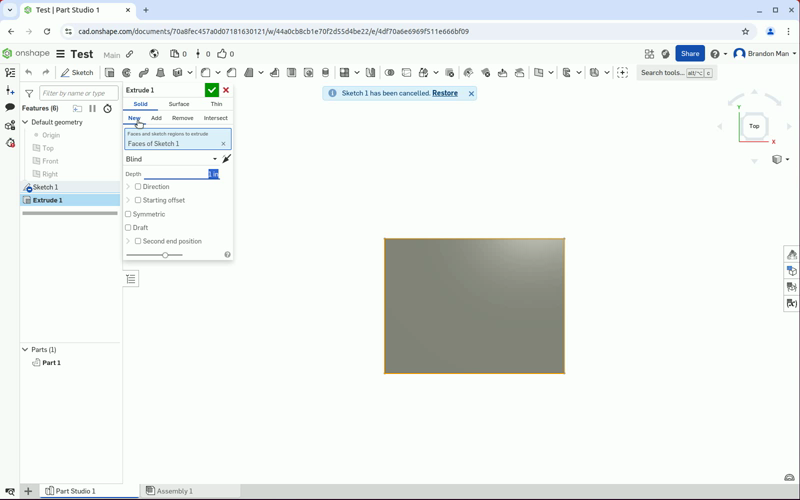
text(13.961)
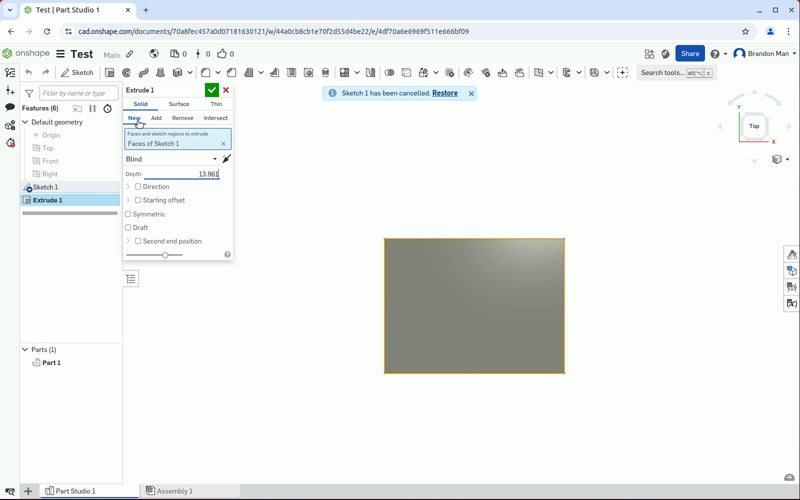
key(enter)
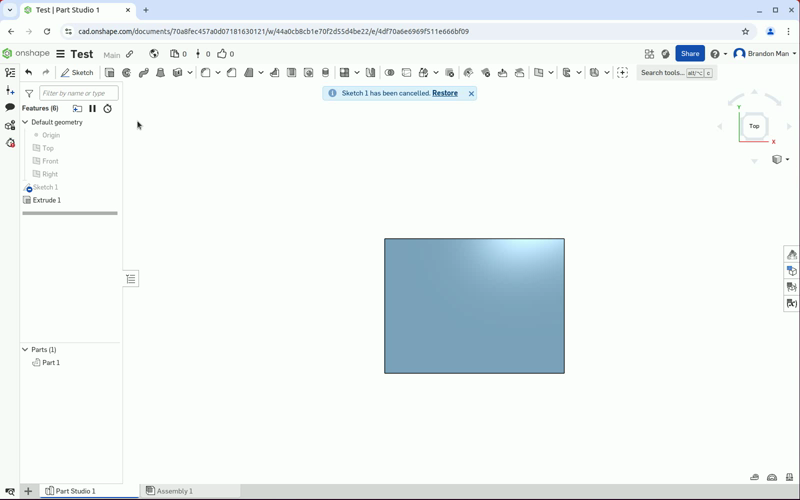
key(shift+h)
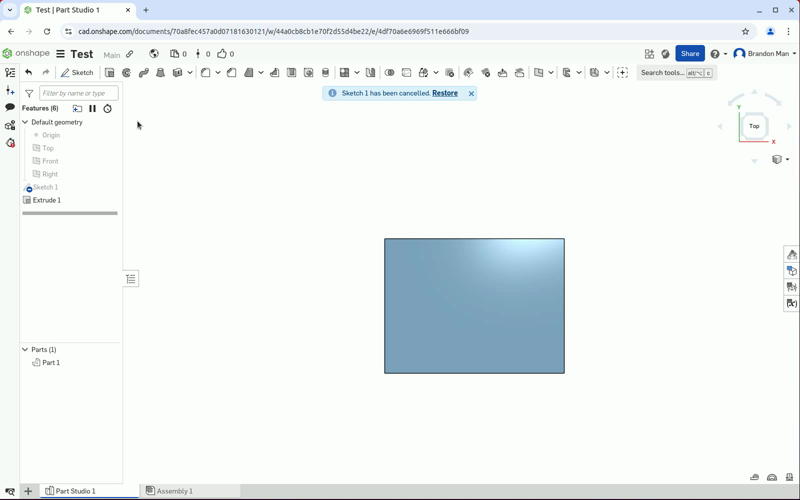
key(shift+h)
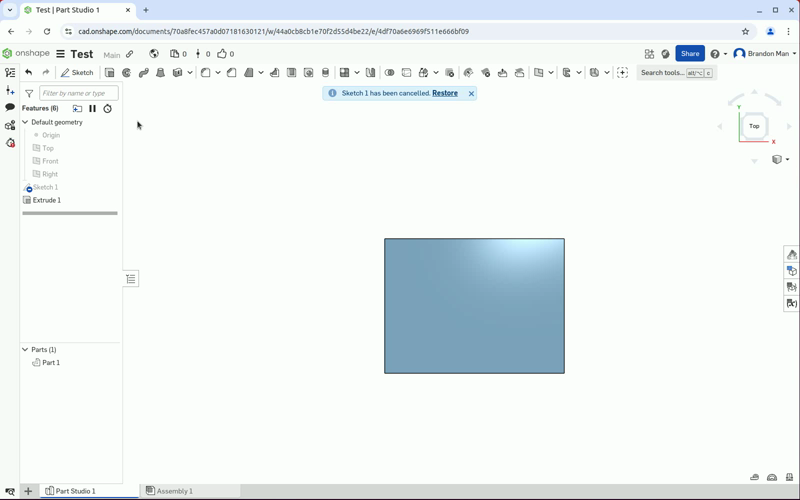
mouse_move(73, 189)
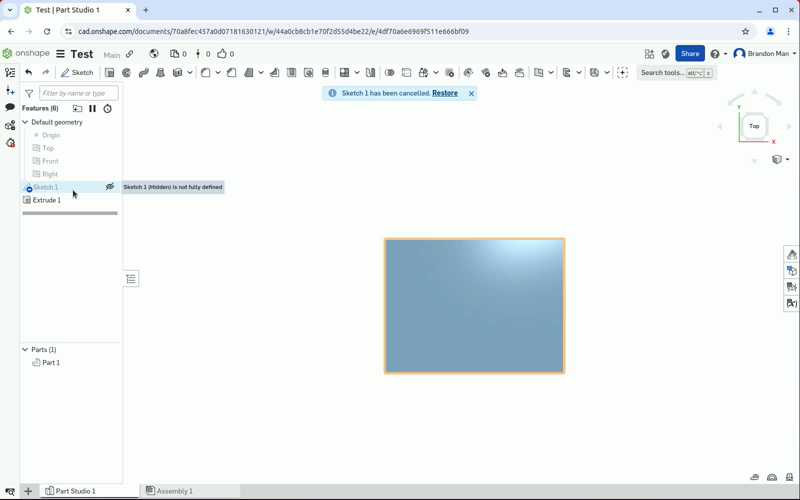
click(73, 189)
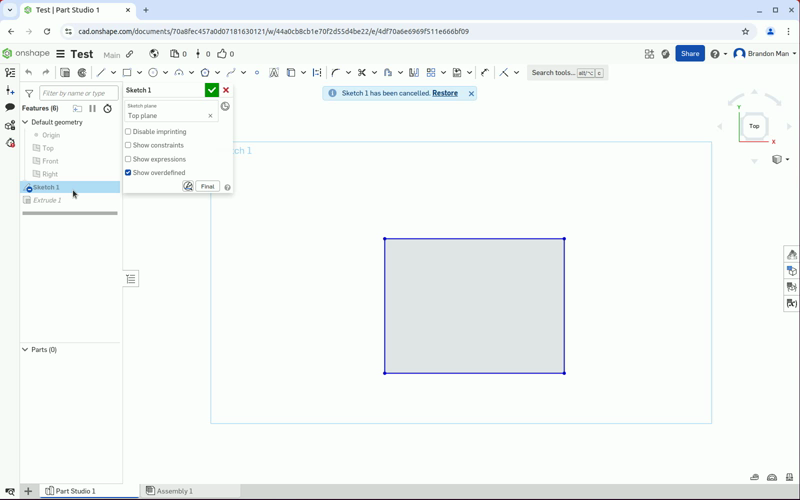
mouse_move(229, 92)
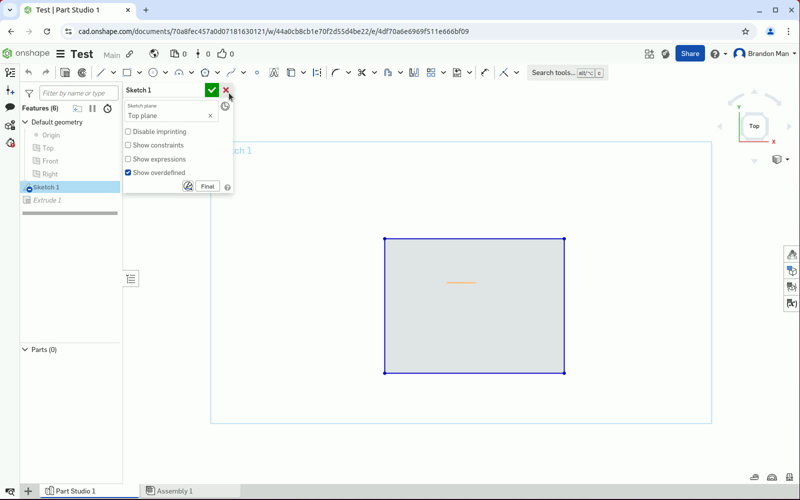
click(229, 92)
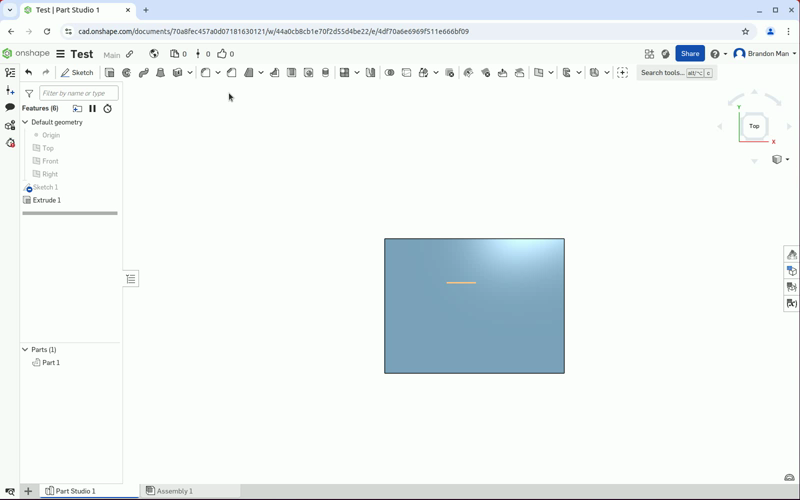
mouse_move(541, 75)
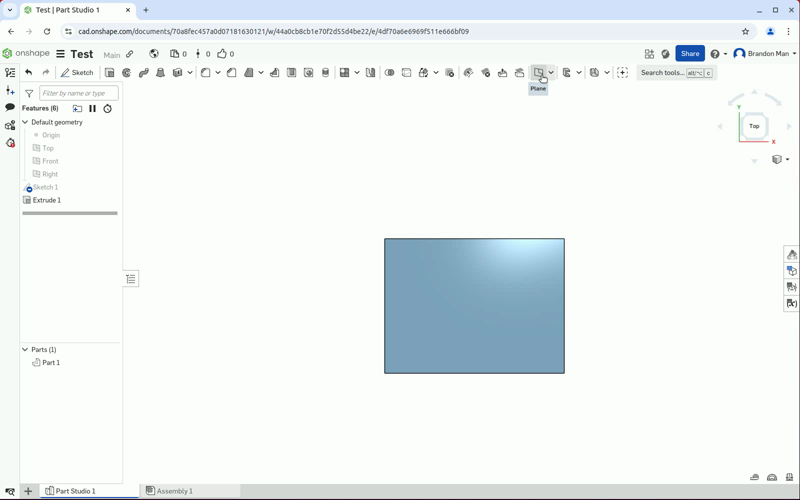
click(541, 75)
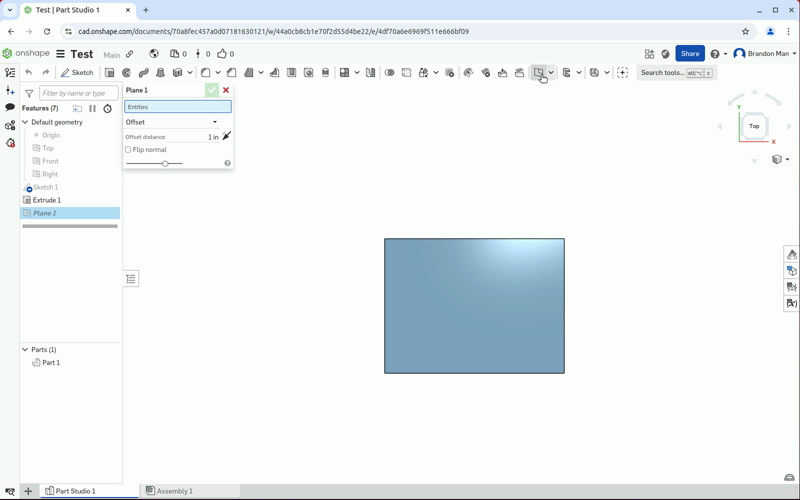
mouse_move(73, 150)
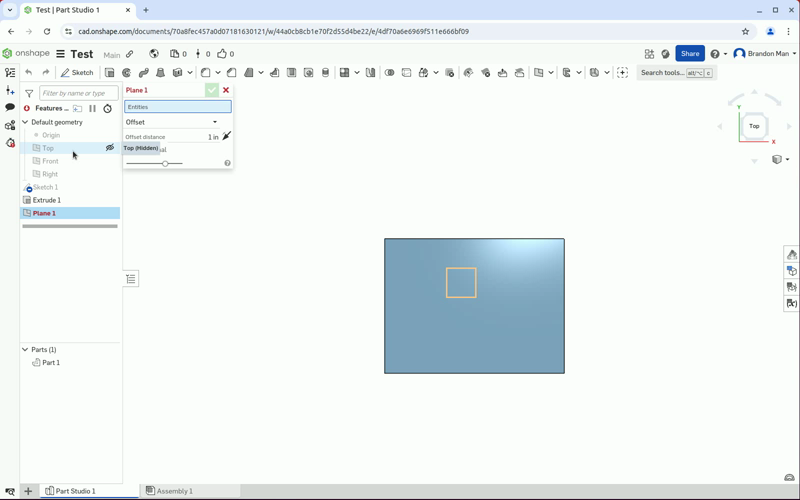
click(73, 150)
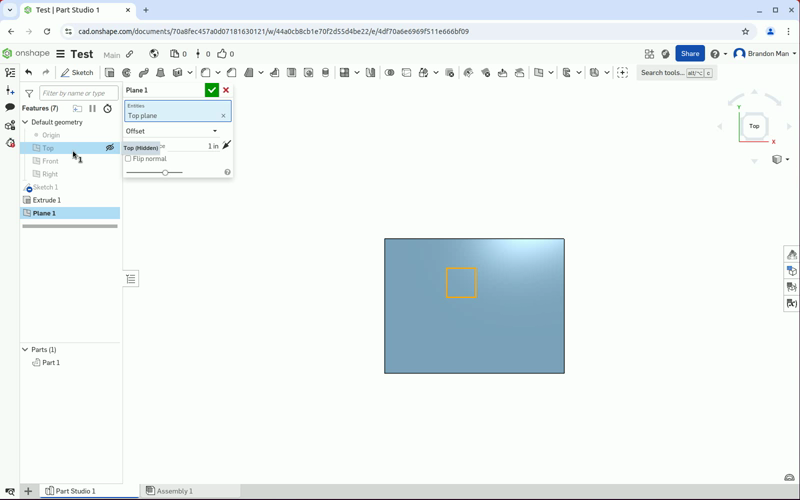
key(tab, 2)
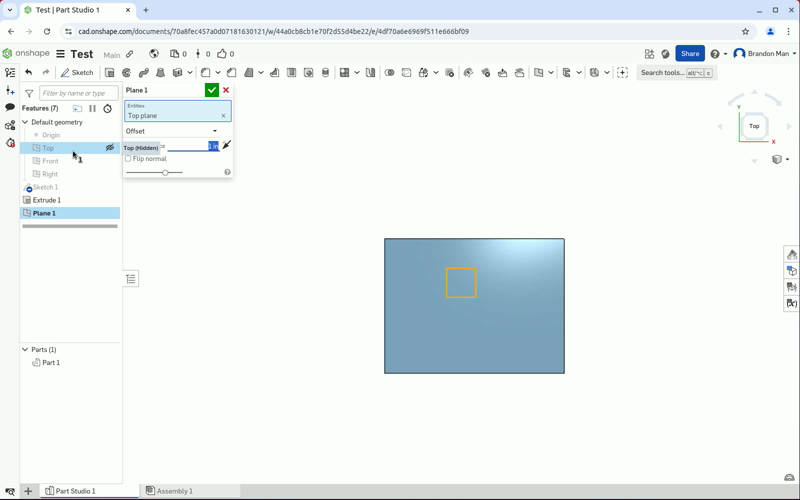
text(13.957)
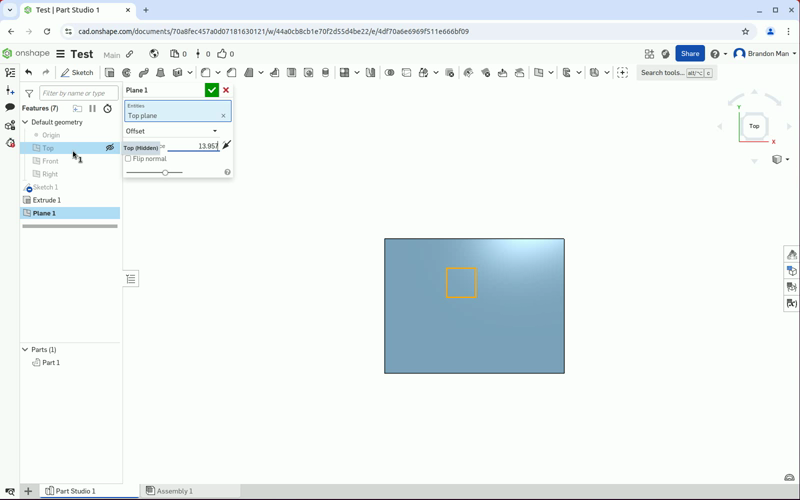
key(enter, 2)
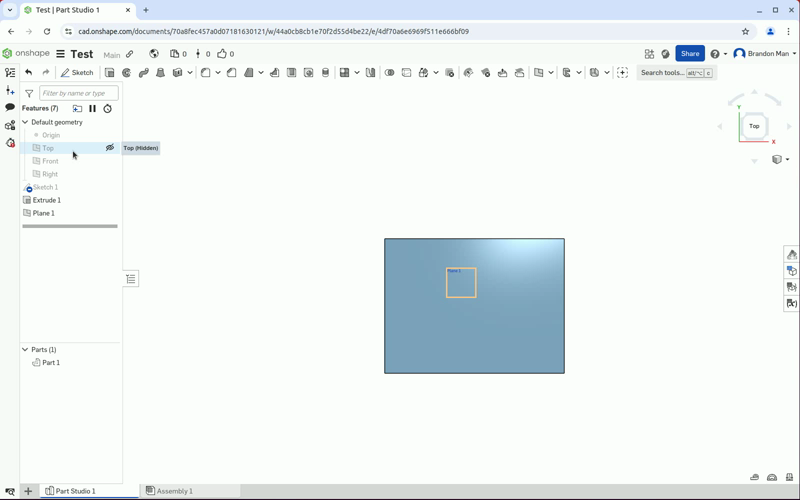
key(shift+s)
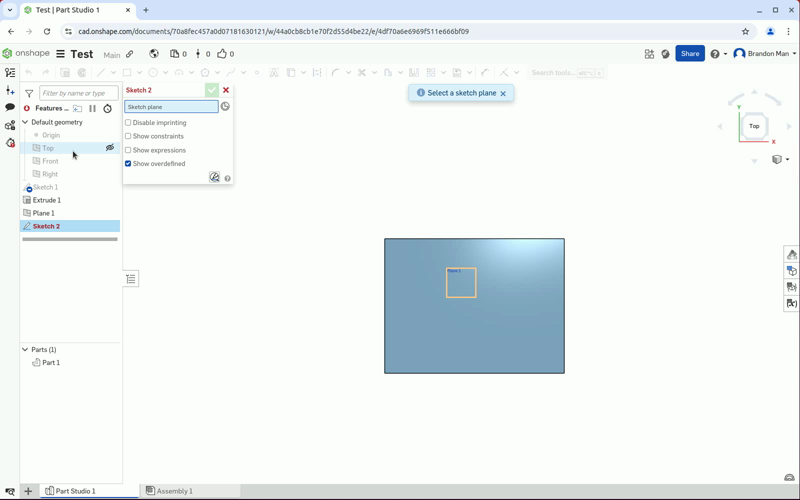
mouse_move(73, 215)
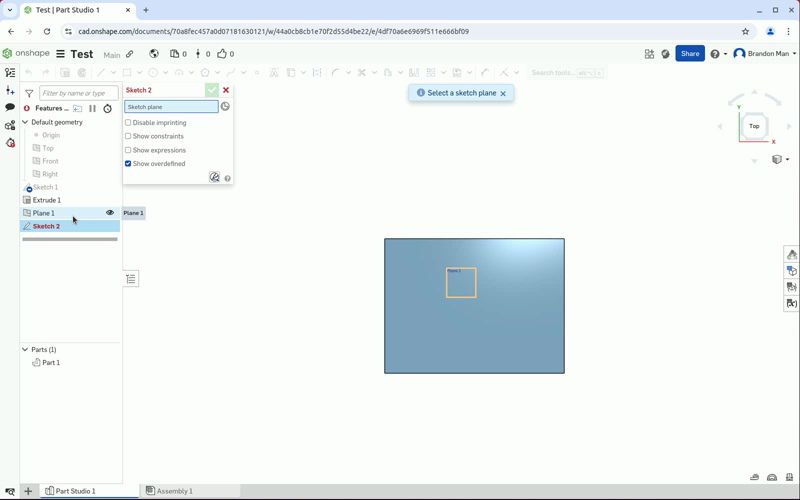
click(73, 215)
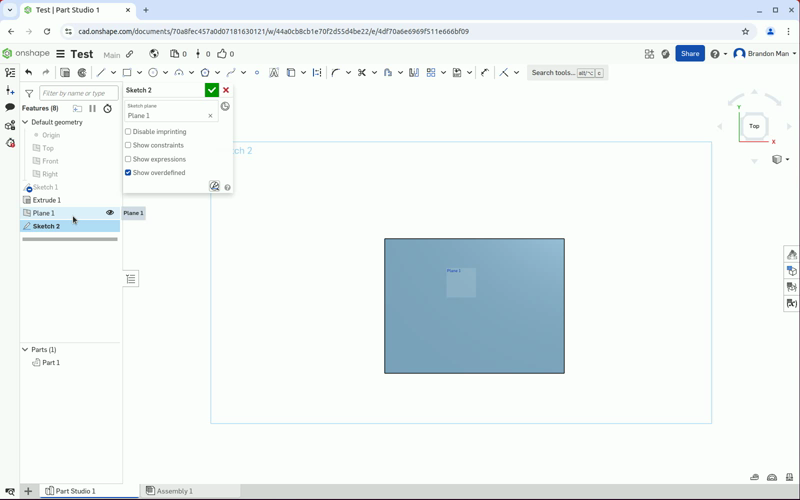
mouse_move(73, 352)
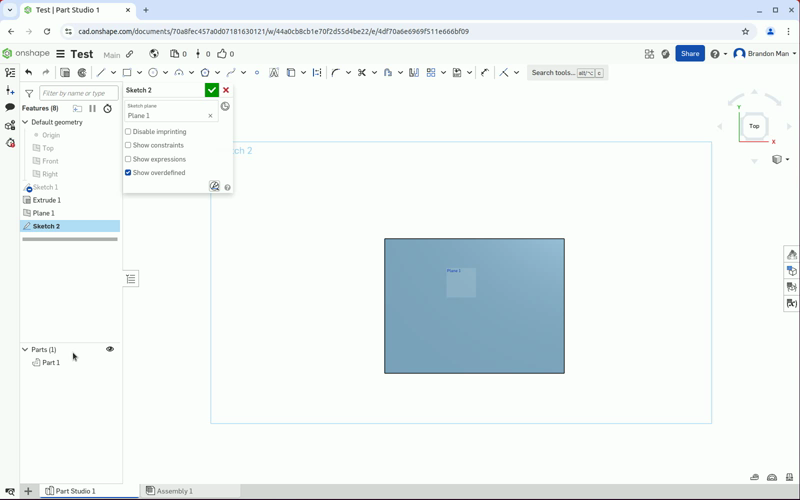
key(y)
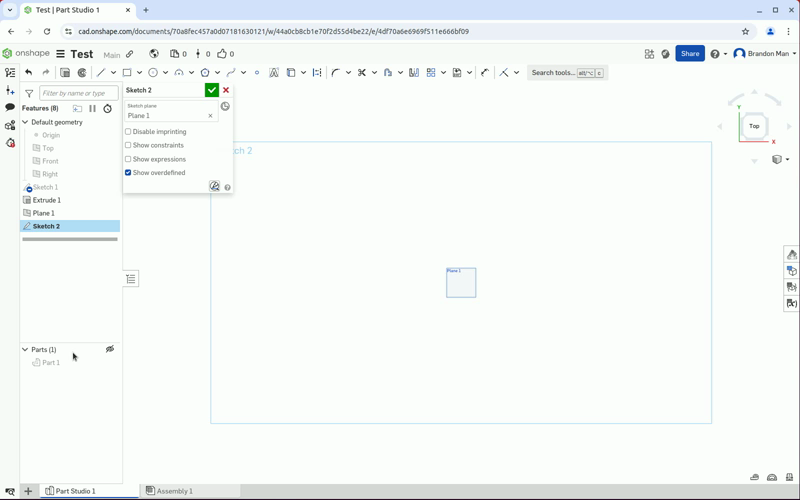
key(l)
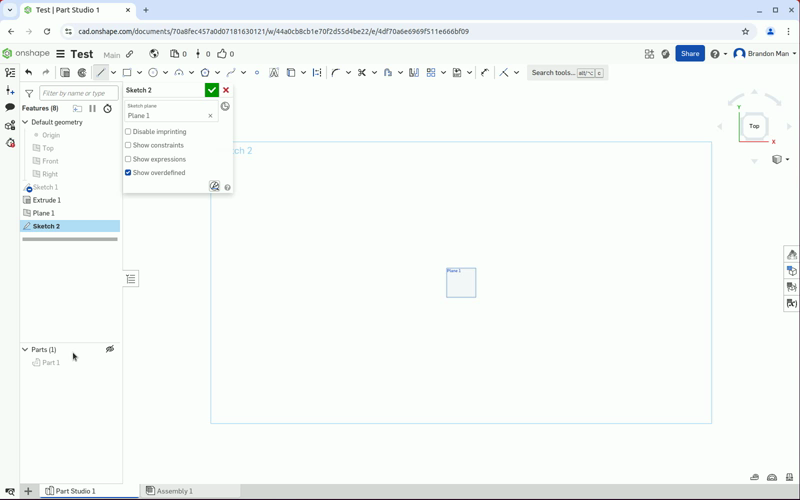
key_down(shift)
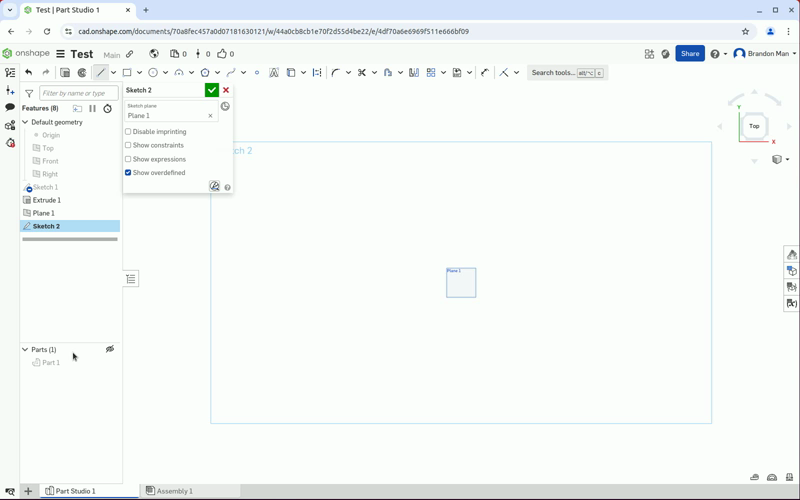
mouse_move(384, 373)
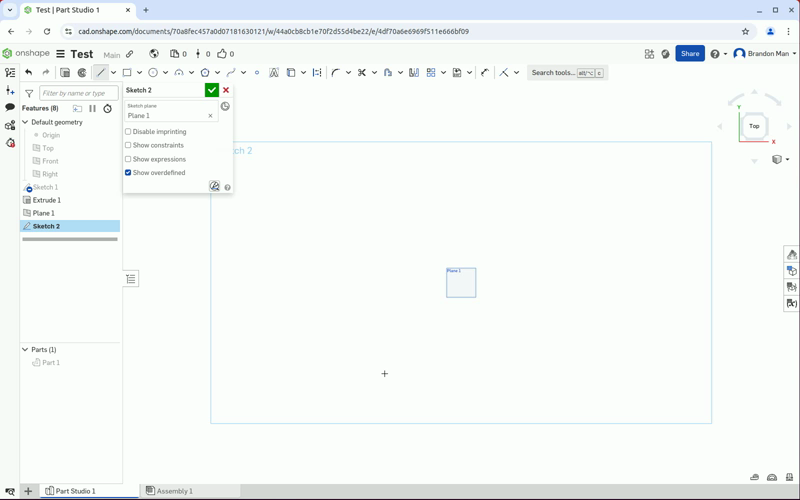
click(384, 373)
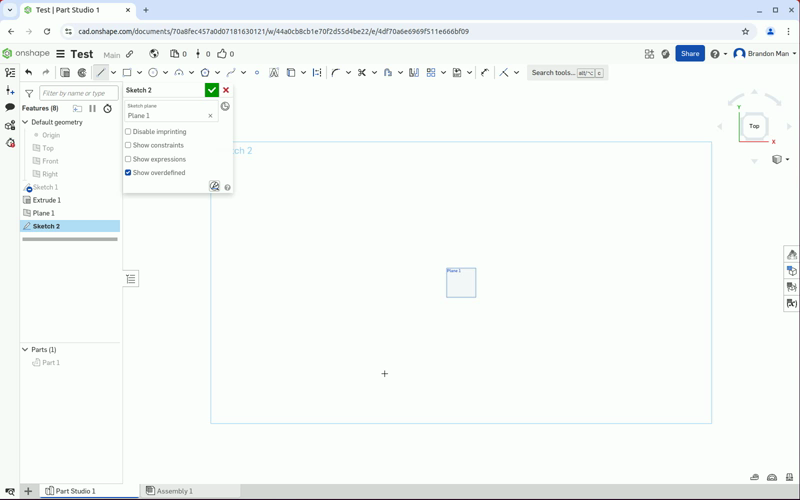
key_up(shift)
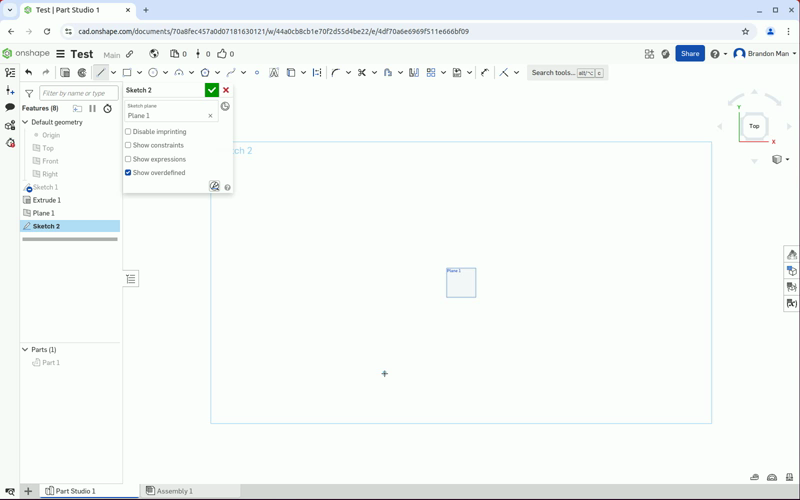
key_down(shift)
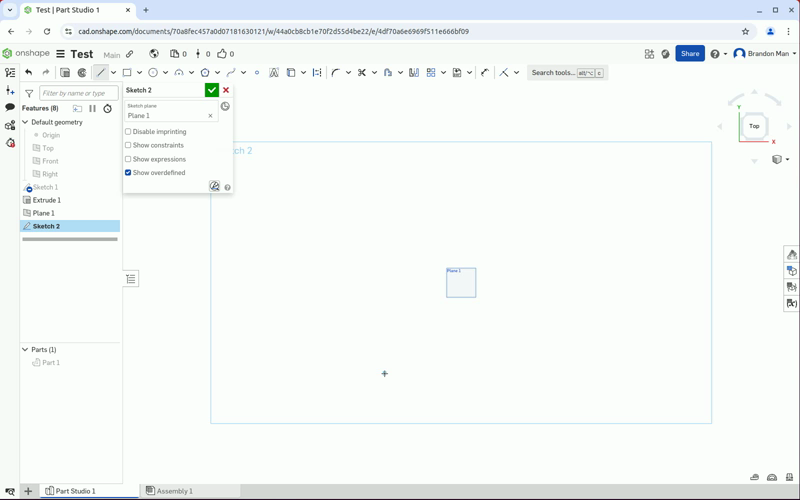
mouse_move(414, 373)
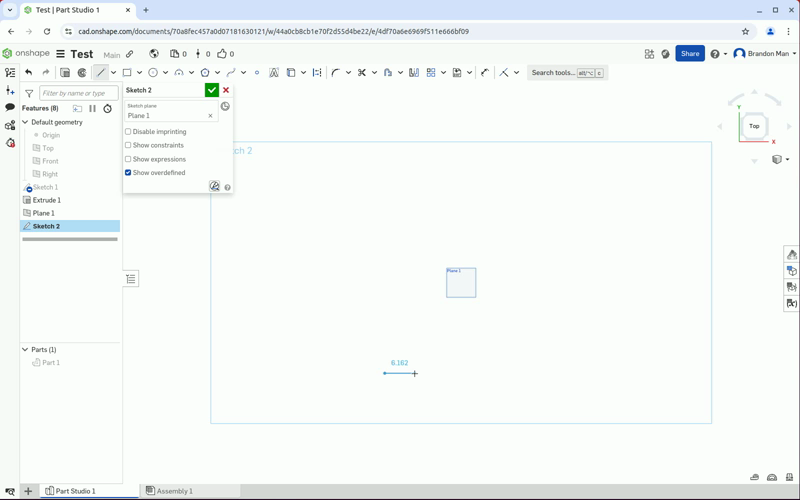
mouse_move(407, 373)
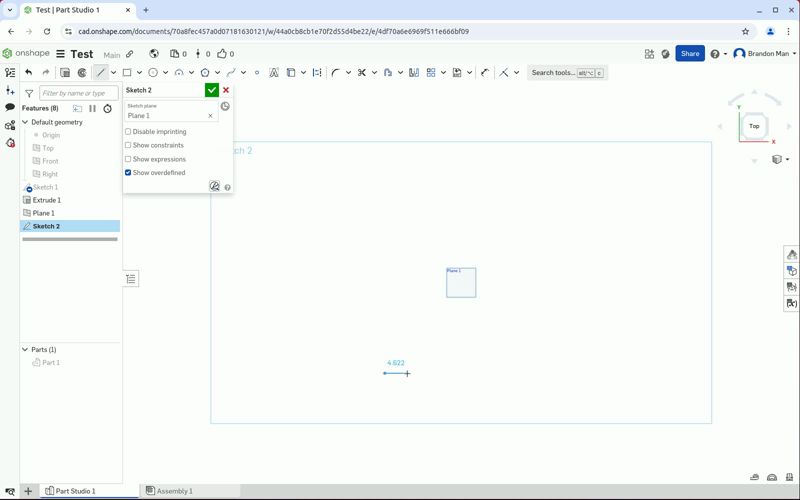
click(407, 373)
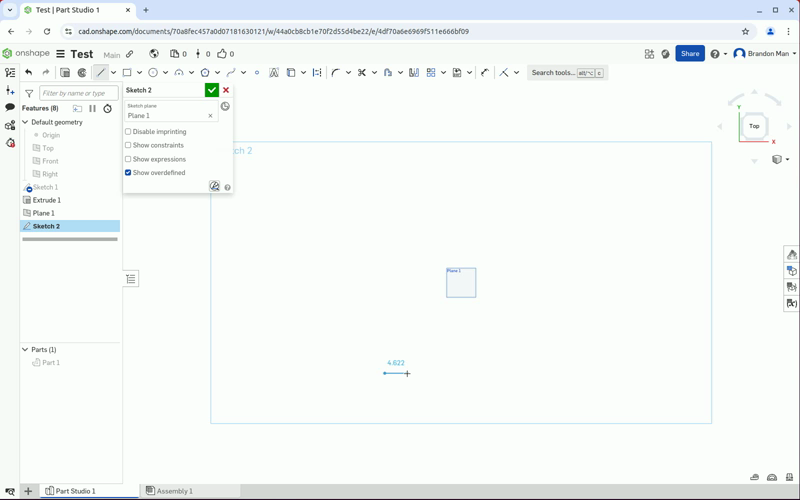
key_up(shift)
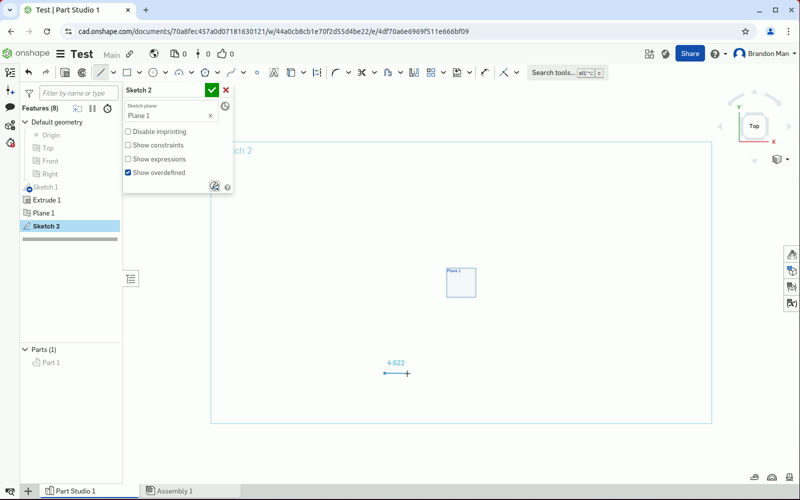
key_down(shift)
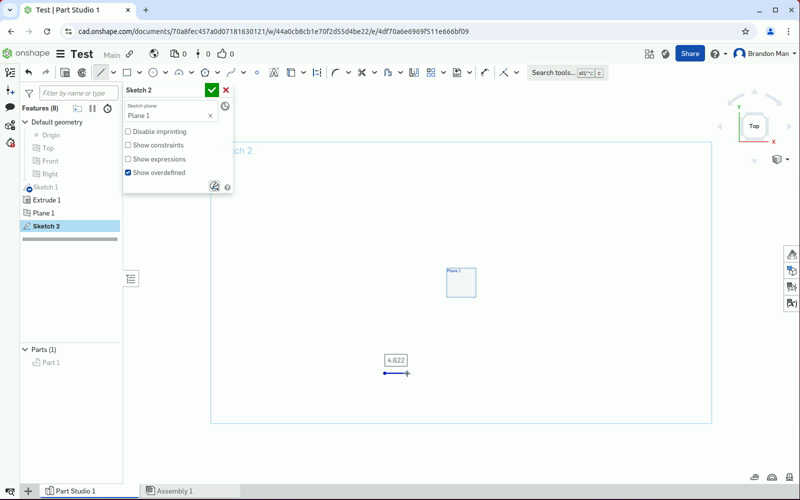
mouse_move(496, 238)
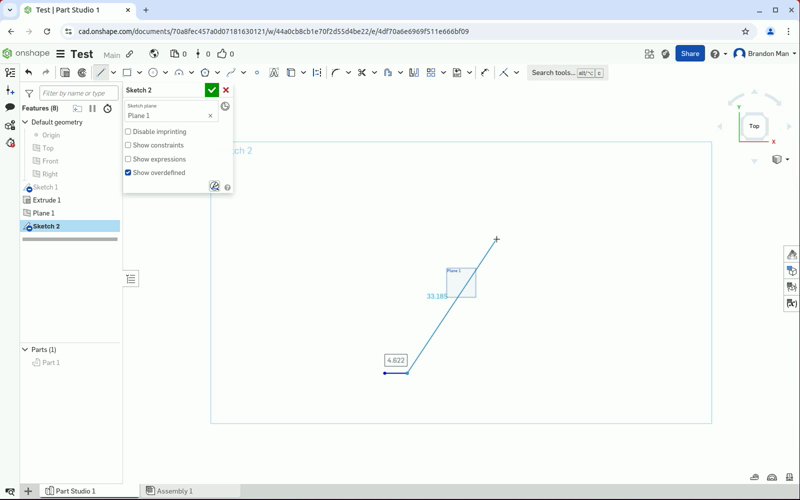
click(496, 238)
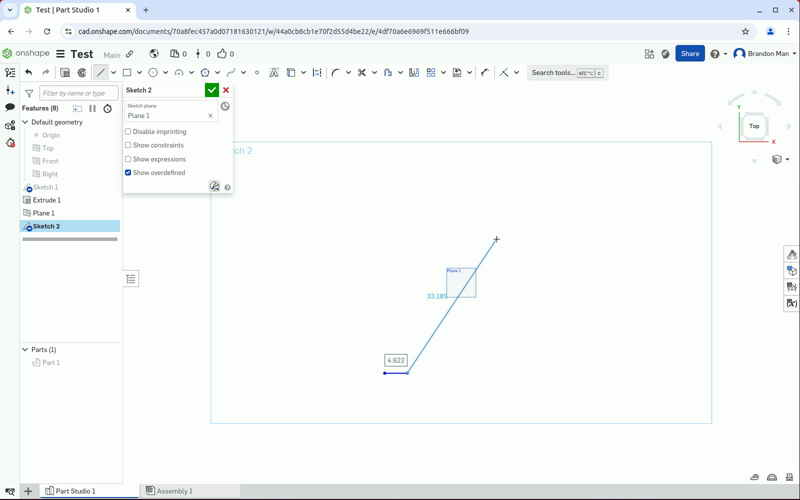
key_up(shift)
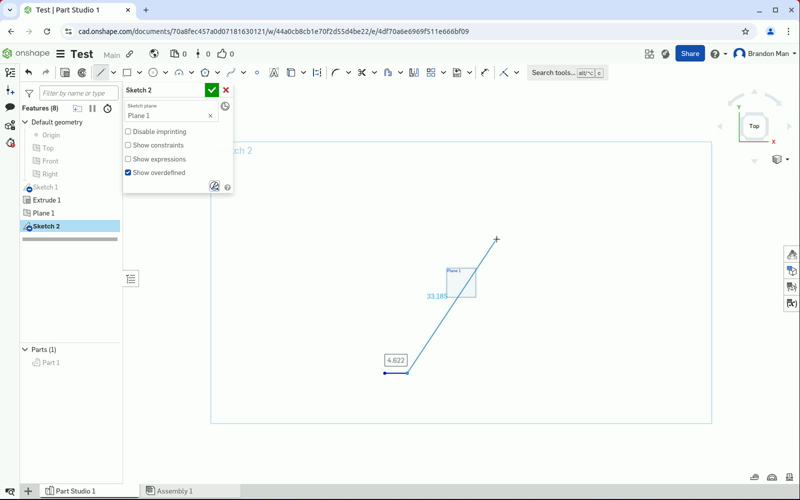
key_down(shift)
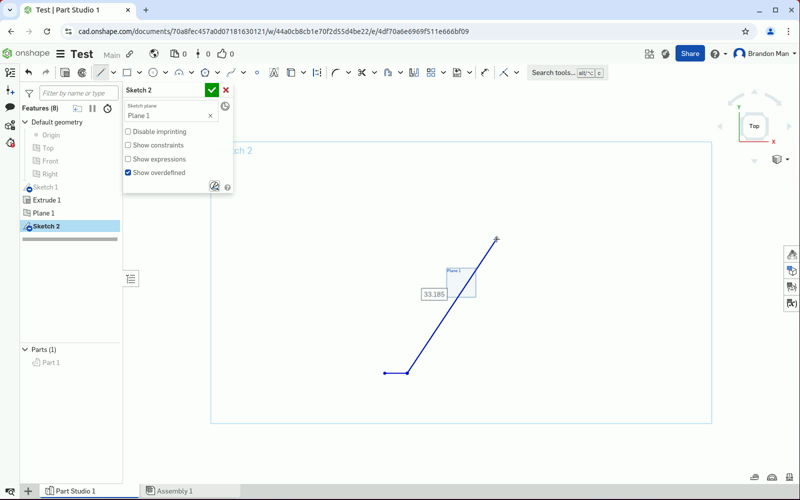
mouse_move(384, 238)
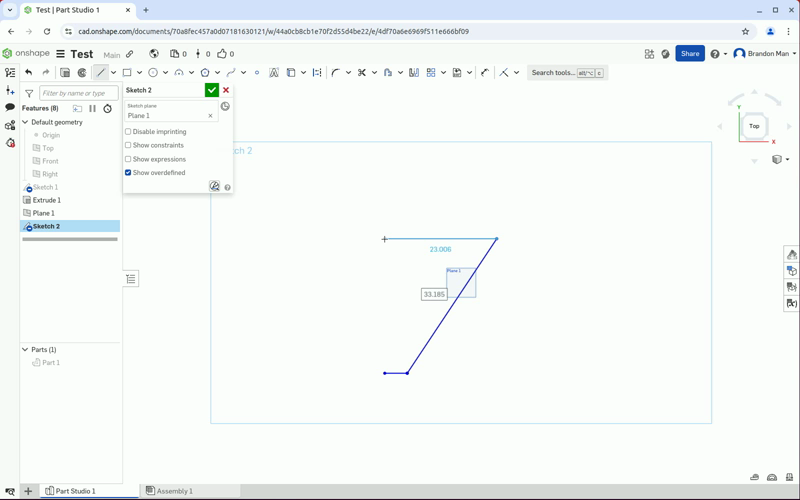
click(384, 238)
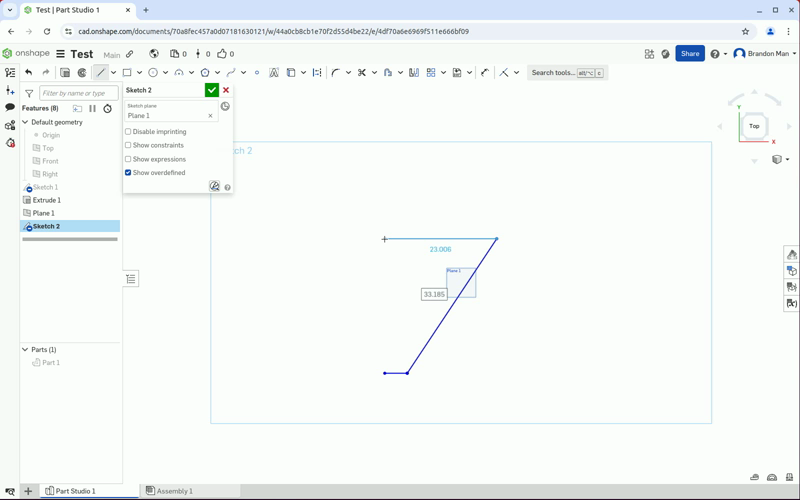
key_up(shift)
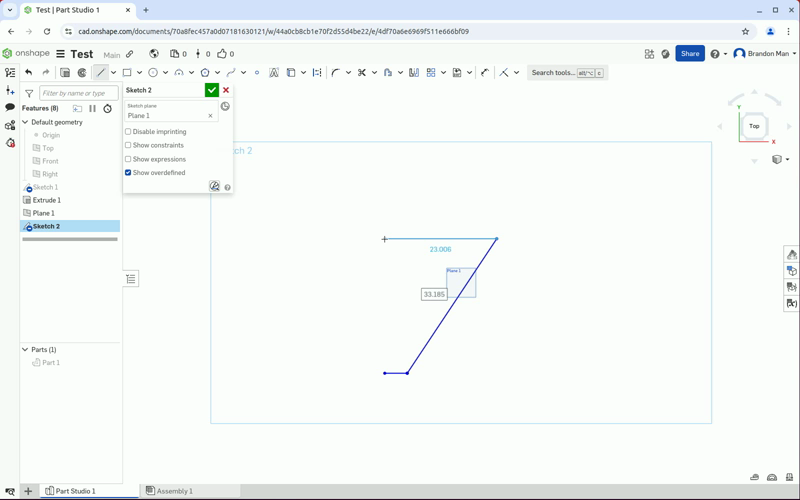
key_down(shift)
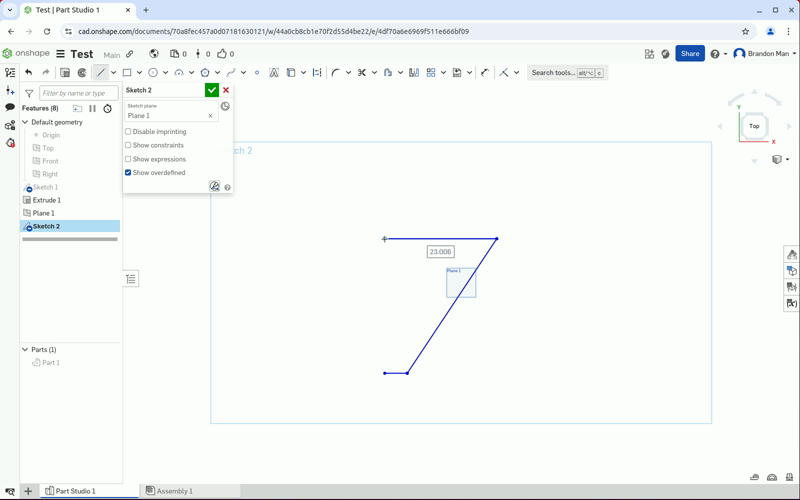
mouse_move(384, 373)
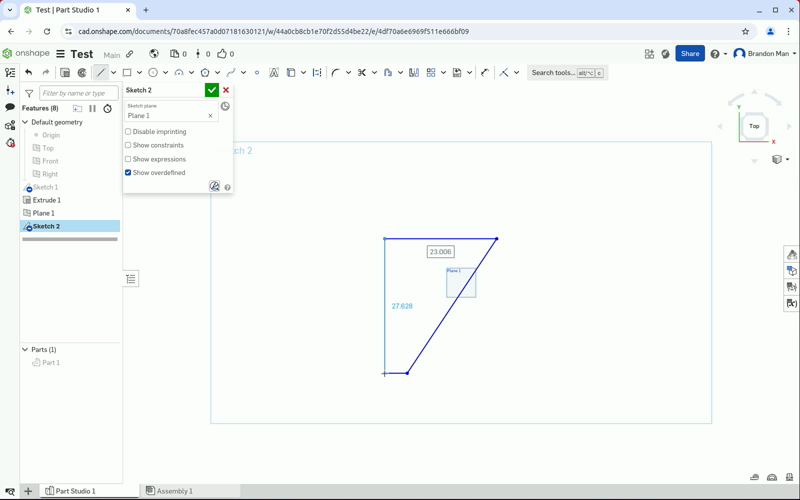
key_up(shift)
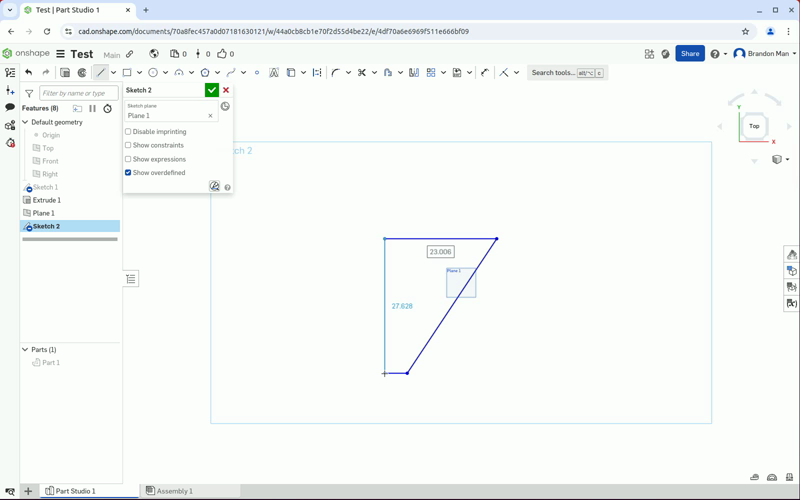
click(384, 373)
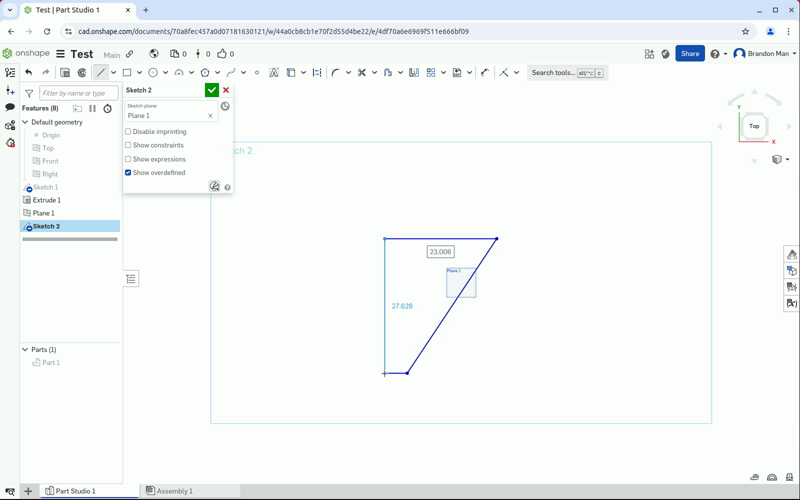
key(esc)
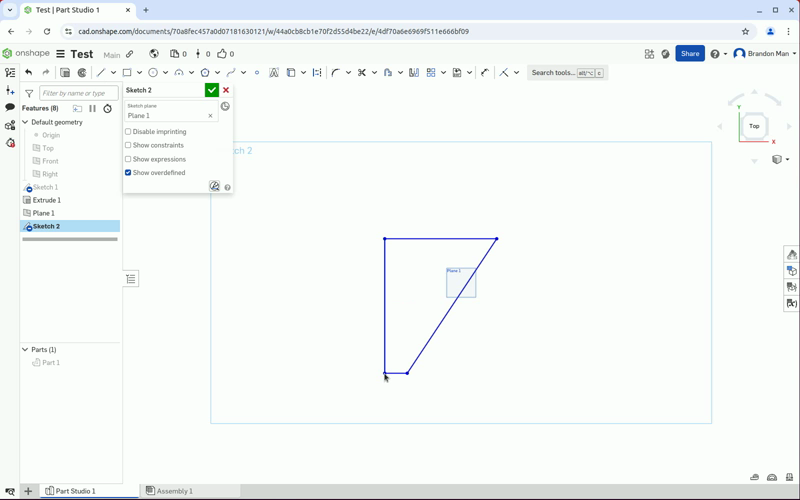
mouse_move(432, 318)
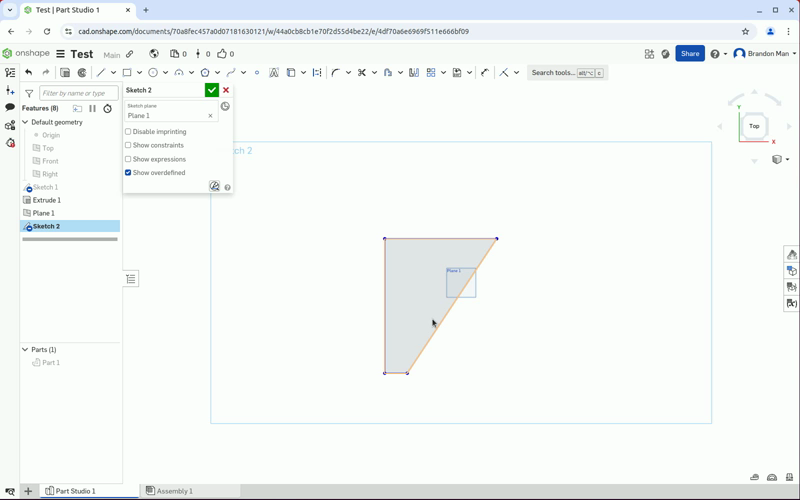
click(432, 318)
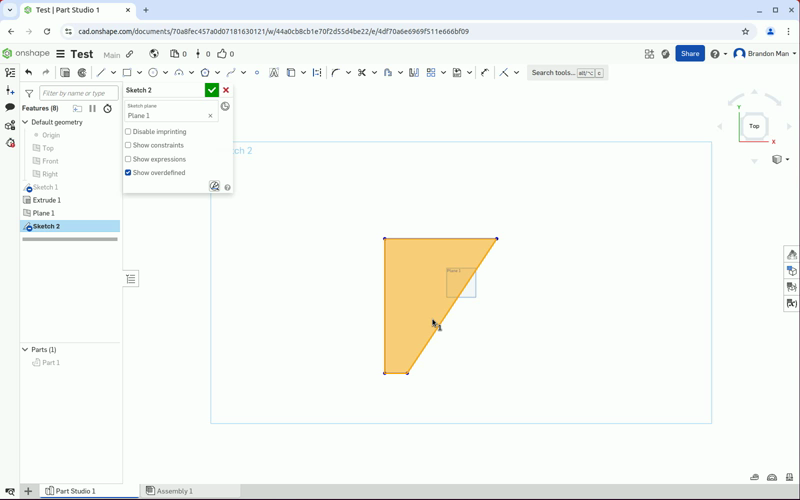
mouse_move(73, 352)
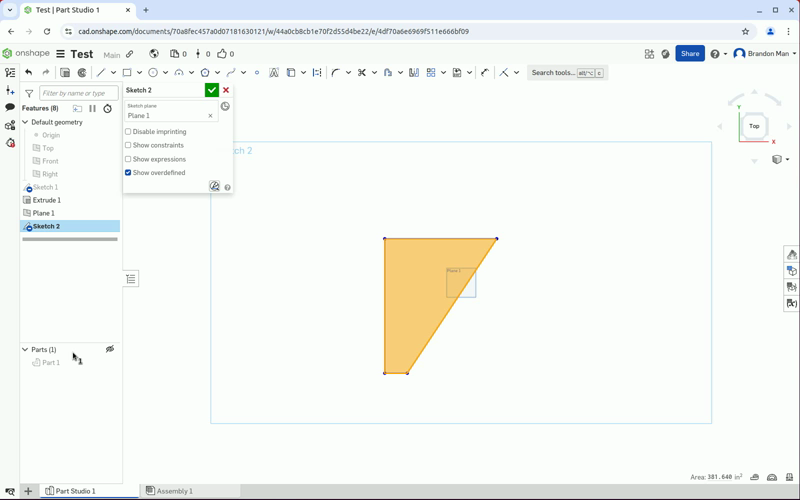
key(shift+y)
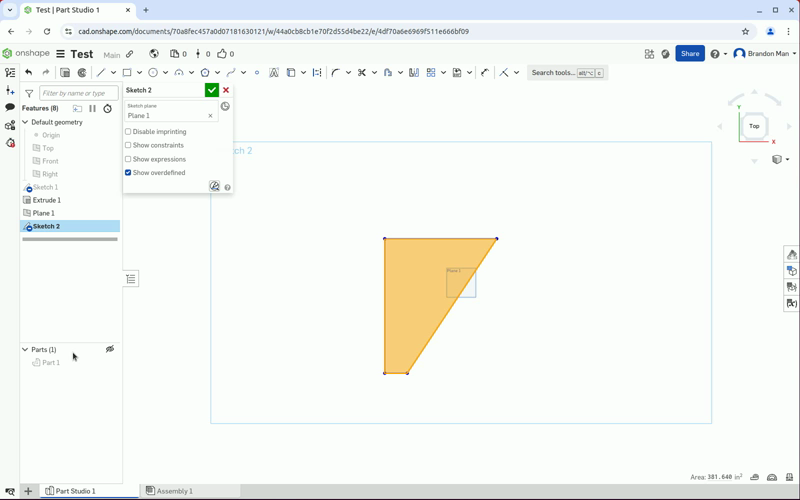
key(shift+e)
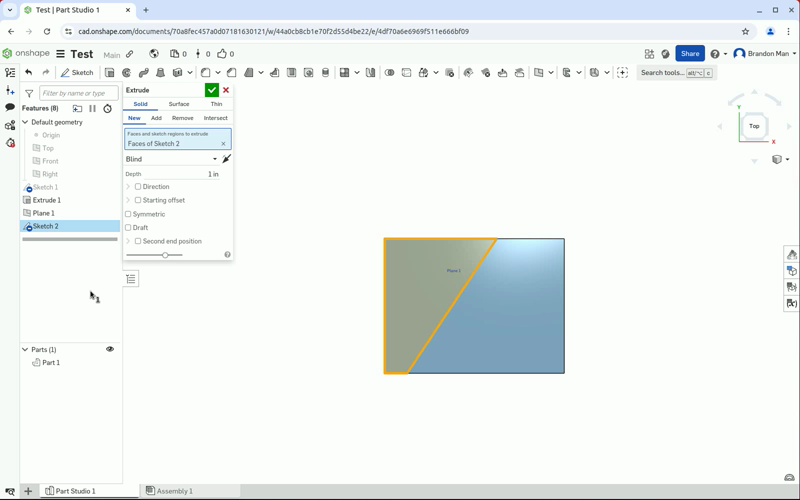
mouse_move(143, 106)
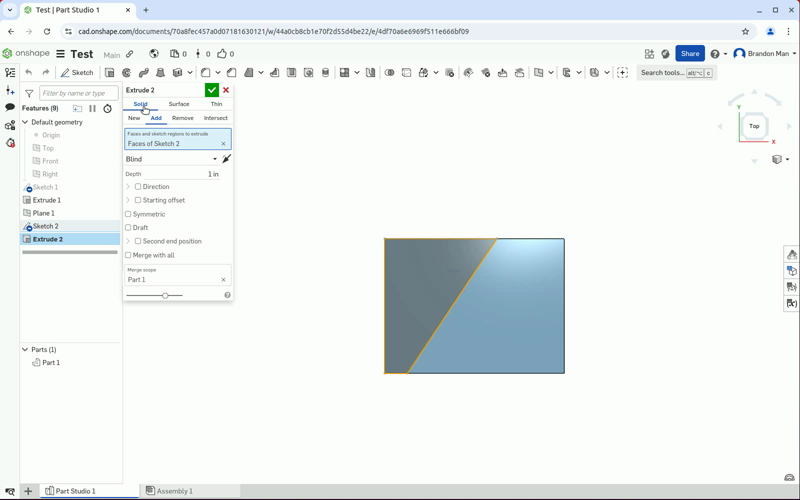
click(143, 106)
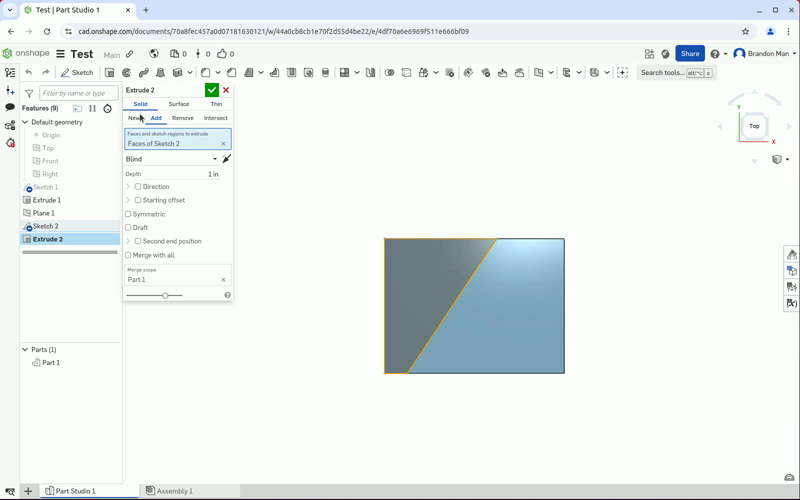
mouse_move(137, 120)
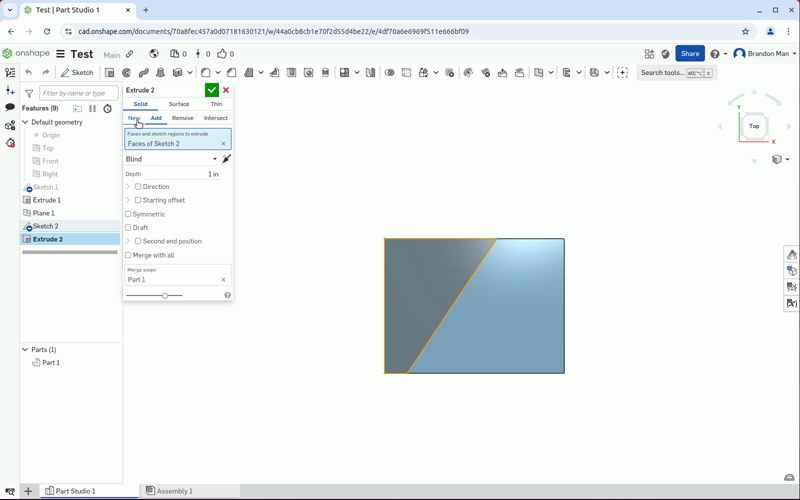
click(137, 120)
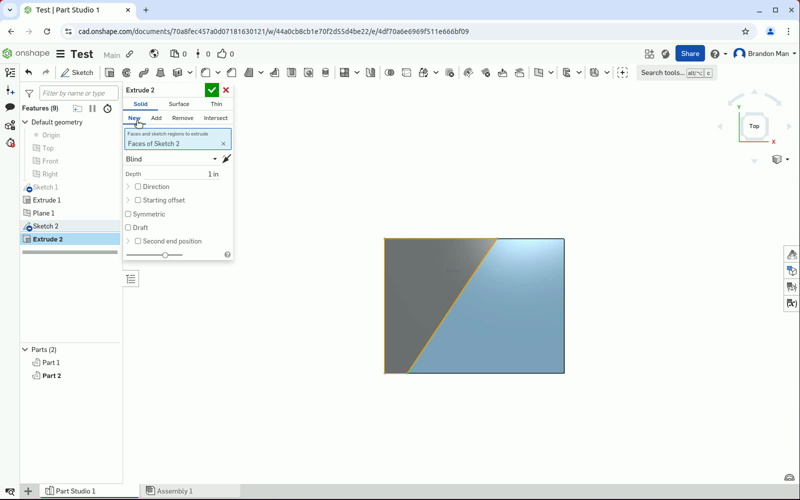
key(tab, 4)
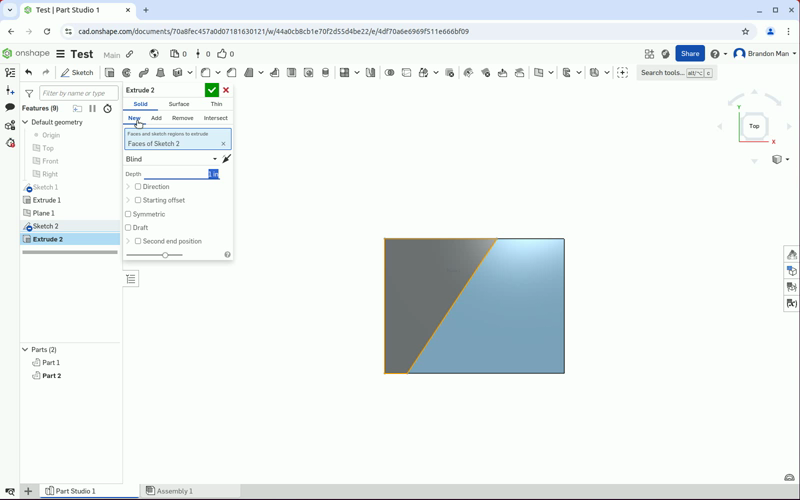
text(9.147)
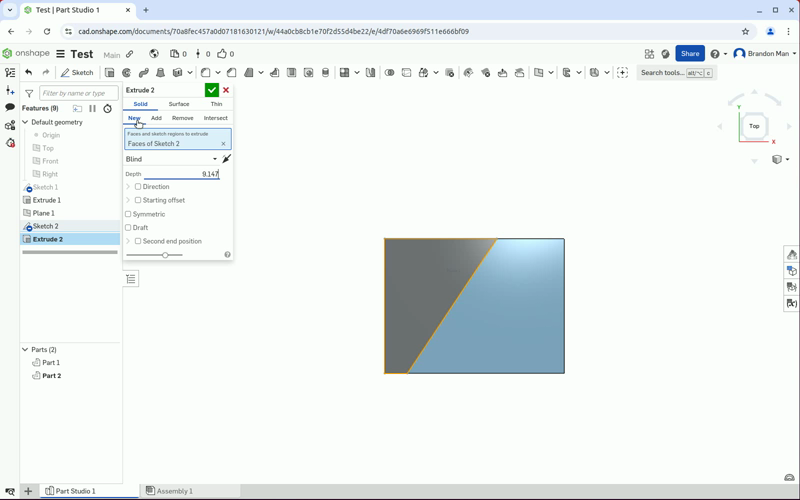
key(enter)
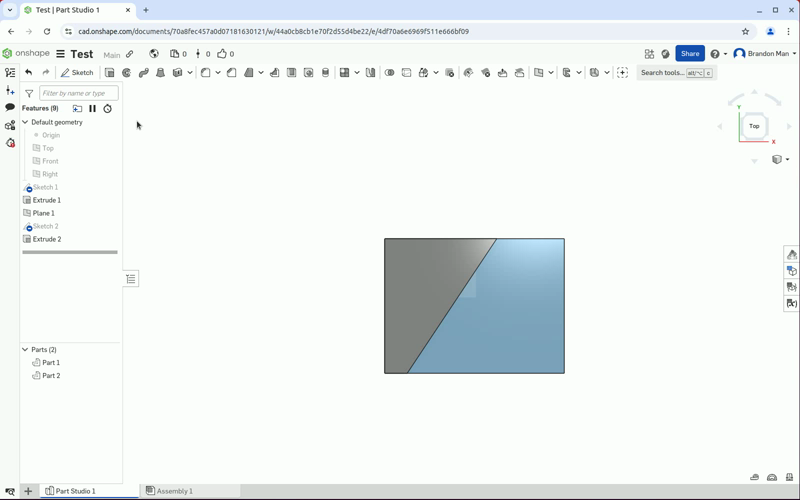
key(shift+h)
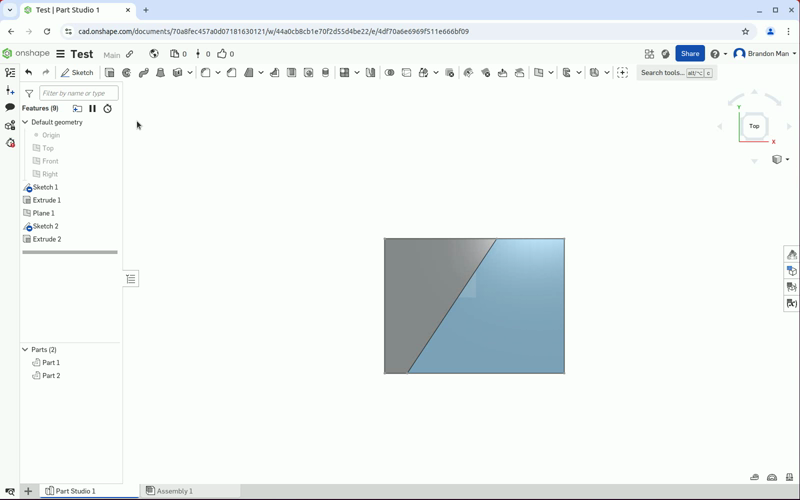
key(shift+h)
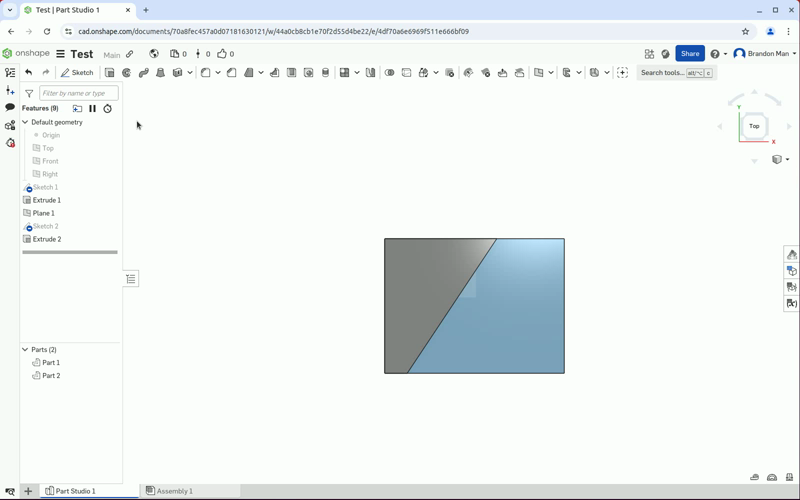
mouse_move(73, 189)
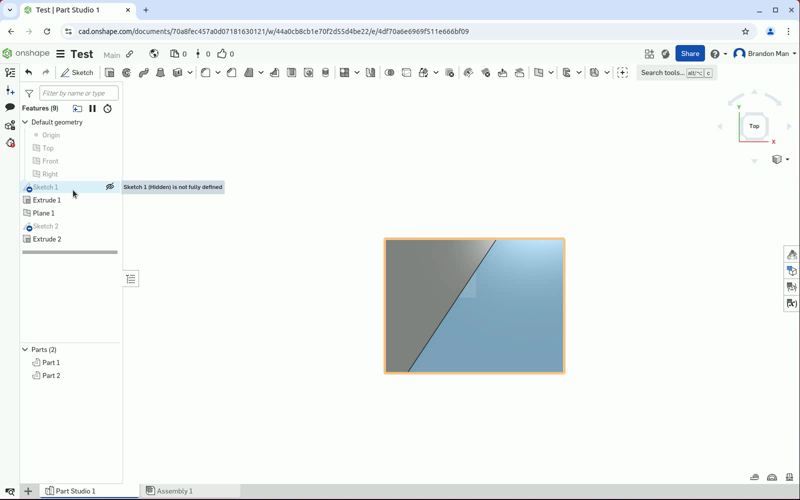
click(73, 189)
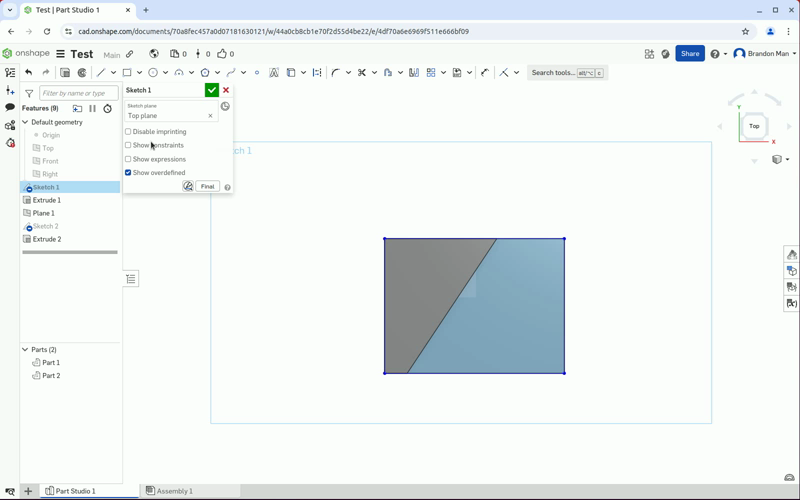
mouse_move(229, 92)
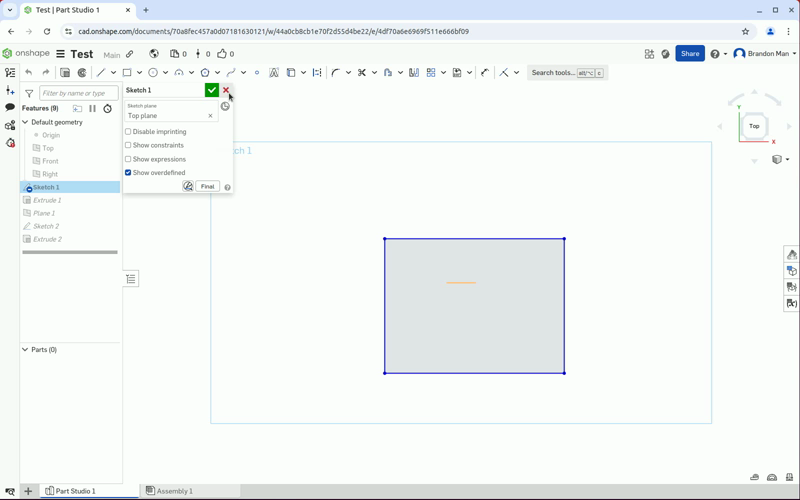
click(229, 92)
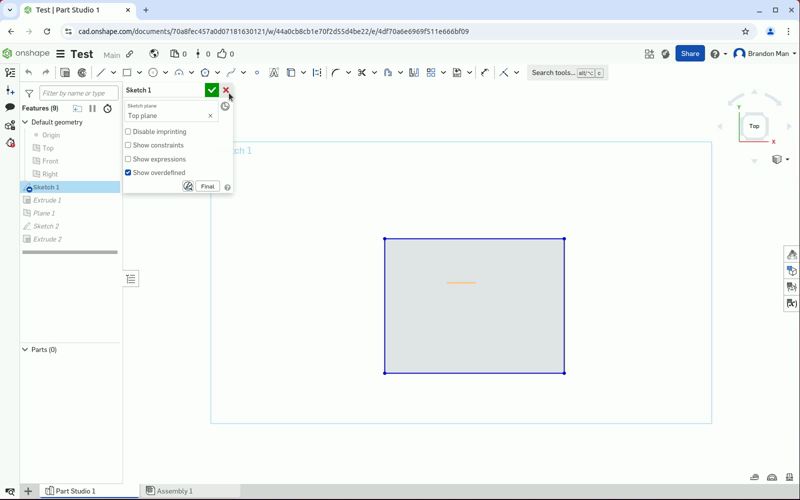
key(shift+s)
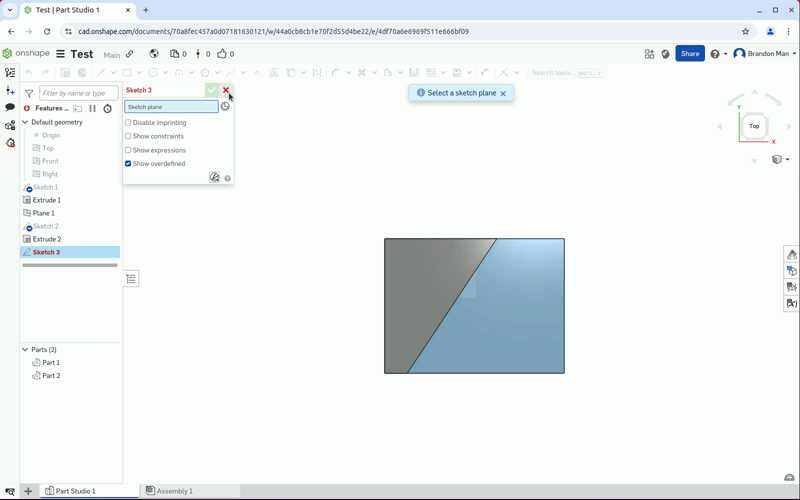
mouse_move(73, 215)
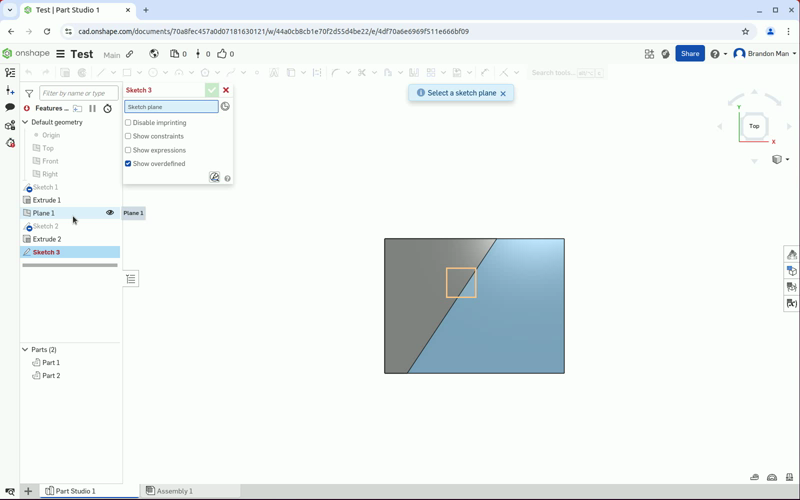
click(73, 215)
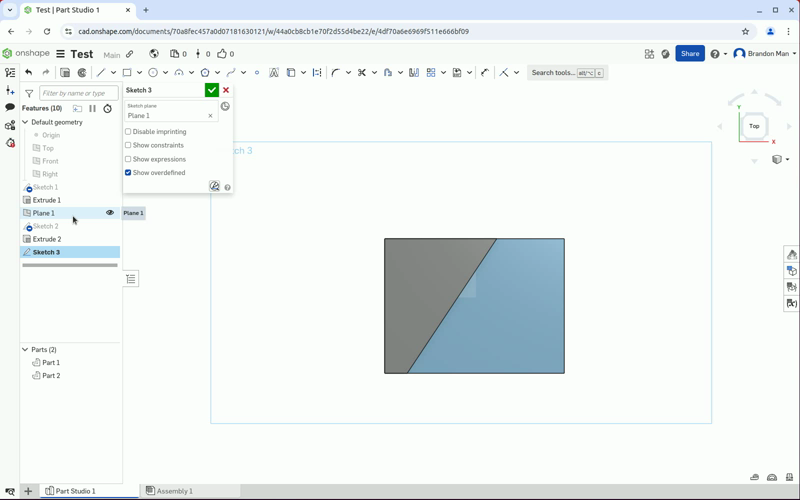
mouse_move(73, 352)
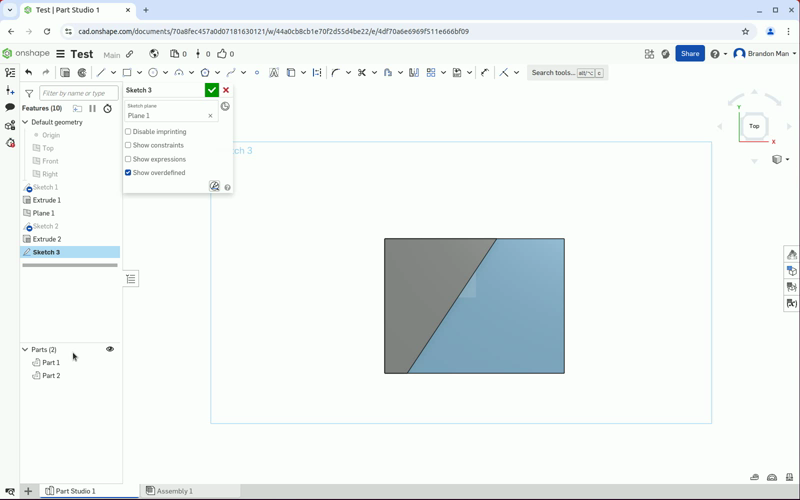
key(y)
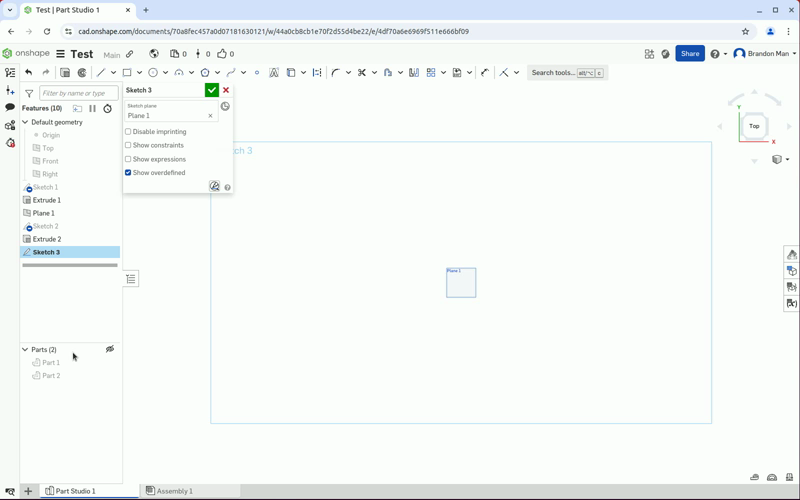
key(l)
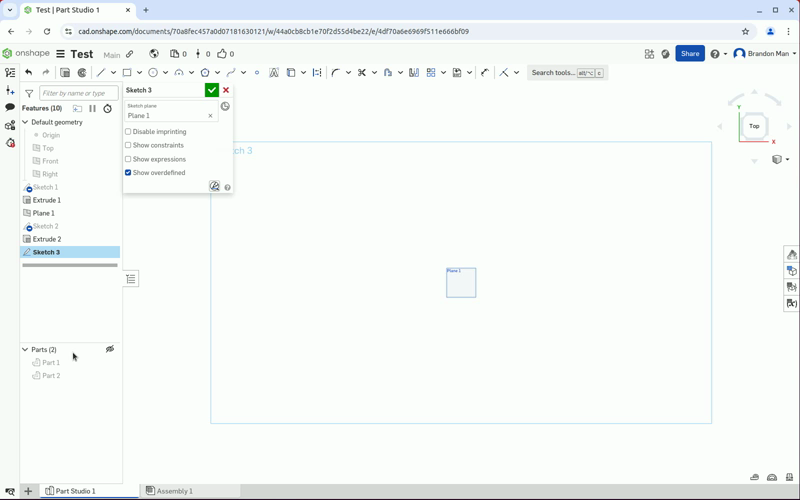
key_down(shift)
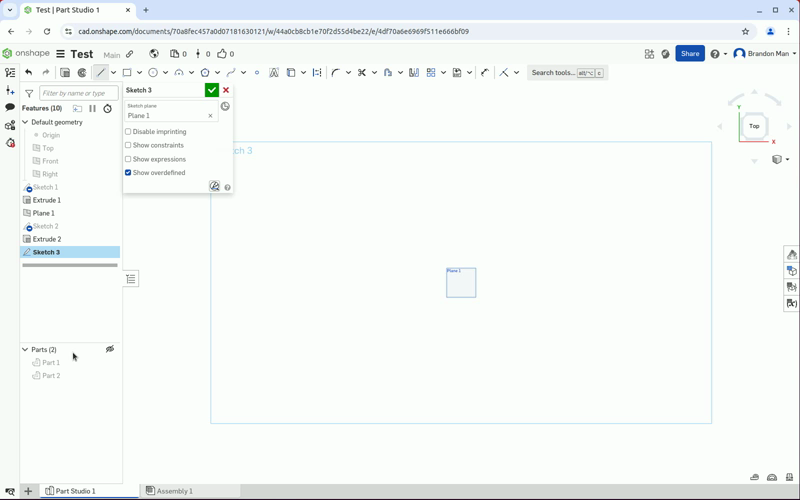
mouse_move(519, 373)
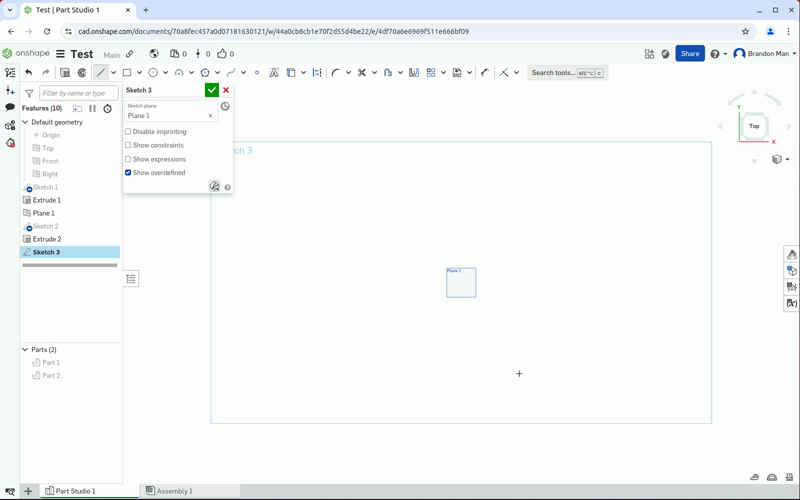
click(519, 373)
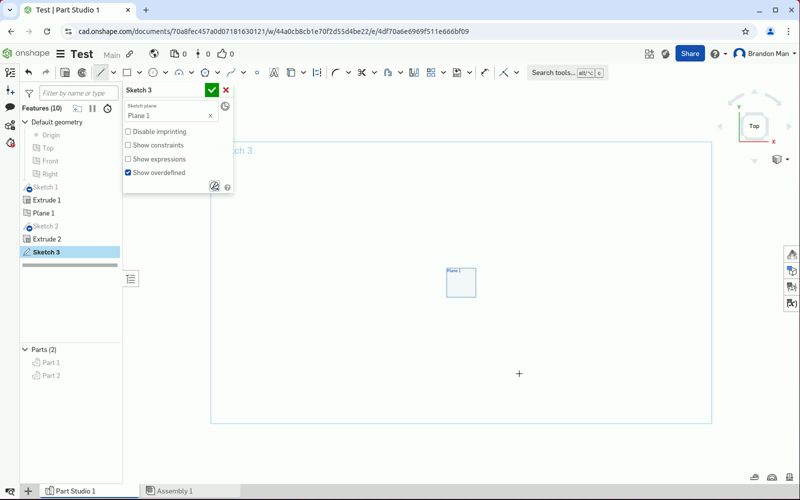
key_up(shift)
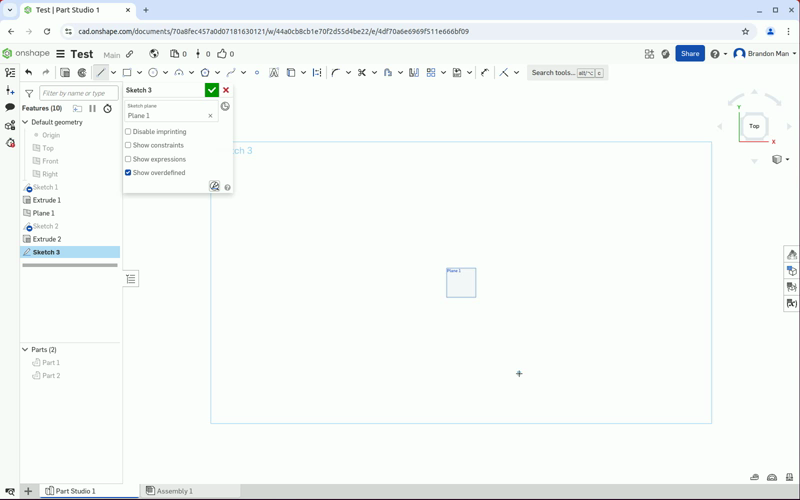
key_down(shift)
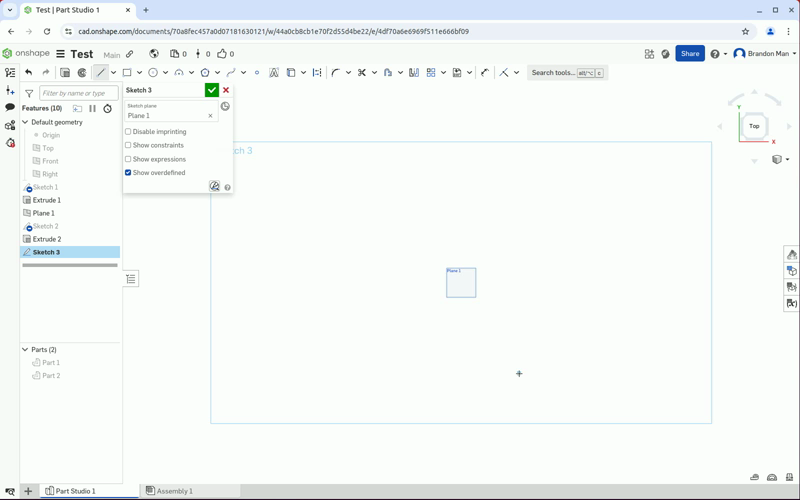
mouse_move(549, 373)
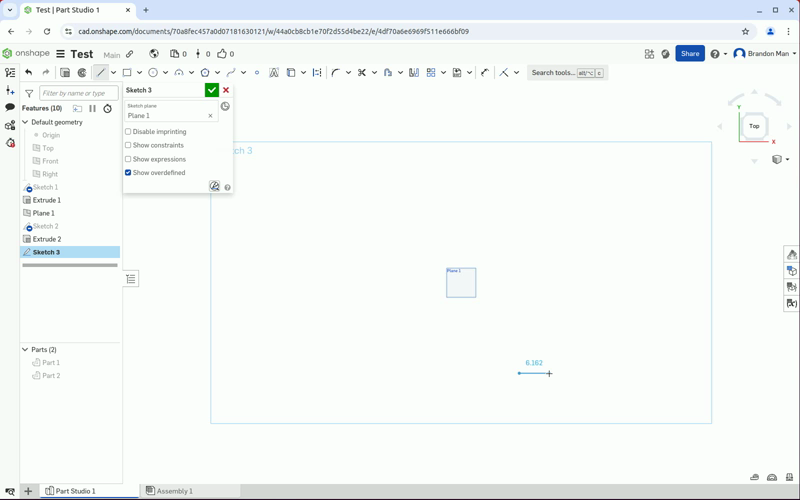
mouse_move(564, 373)
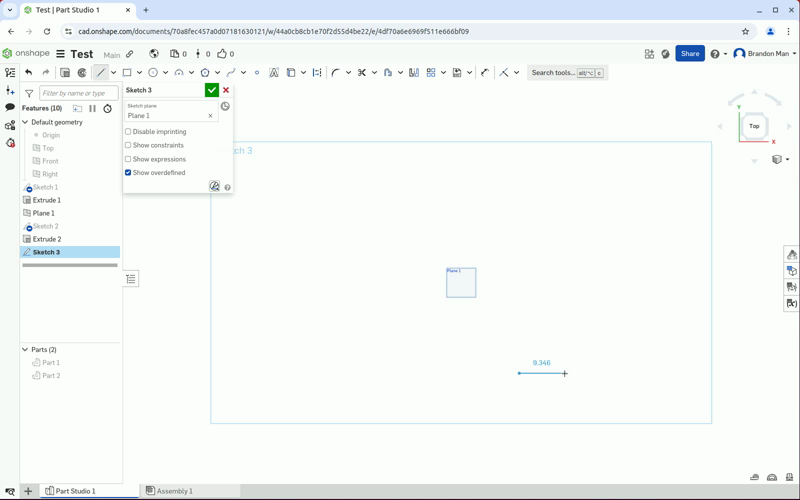
click(564, 373)
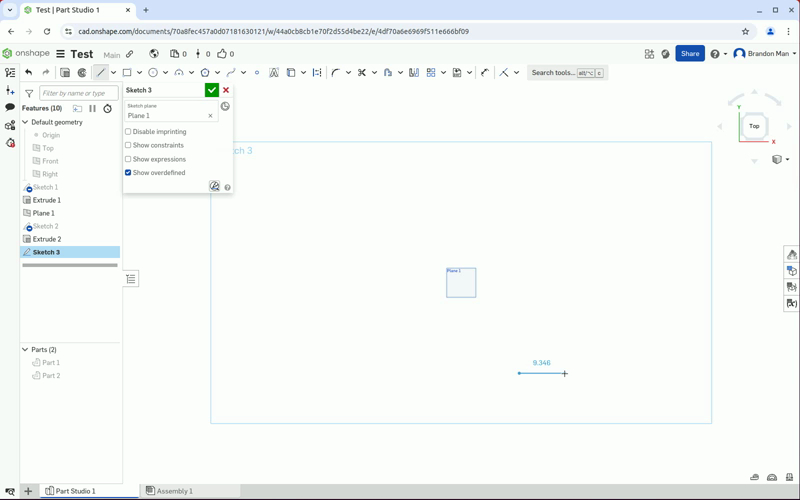
key_up(shift)
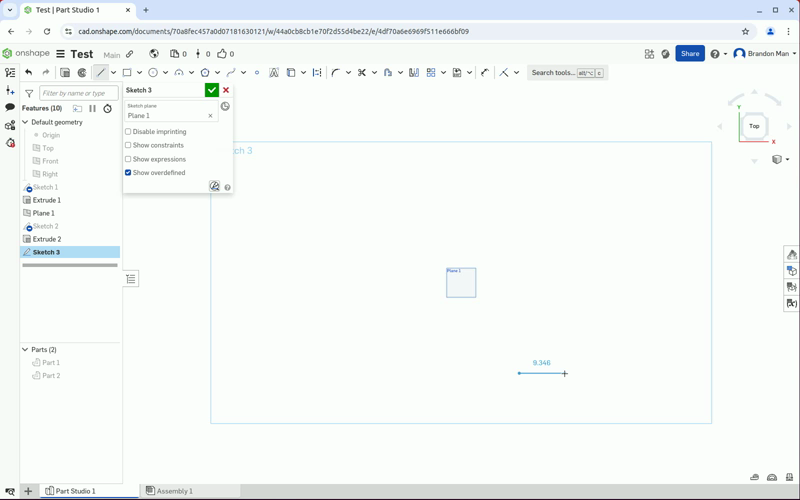
key_down(shift)
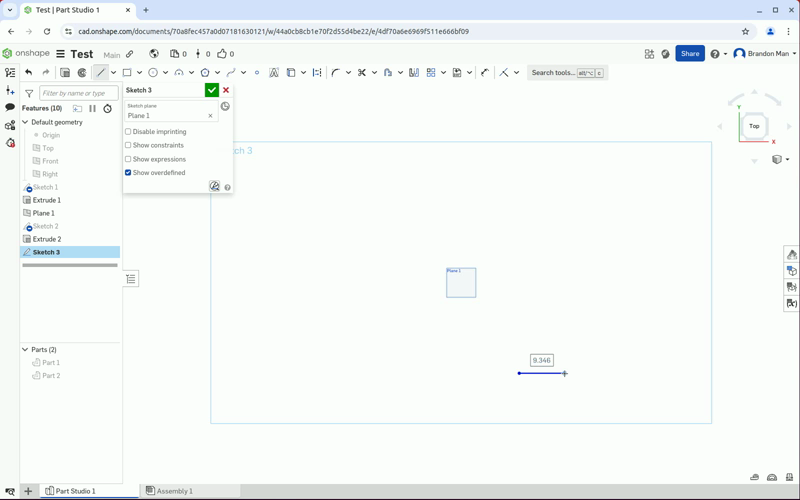
mouse_move(564, 304)
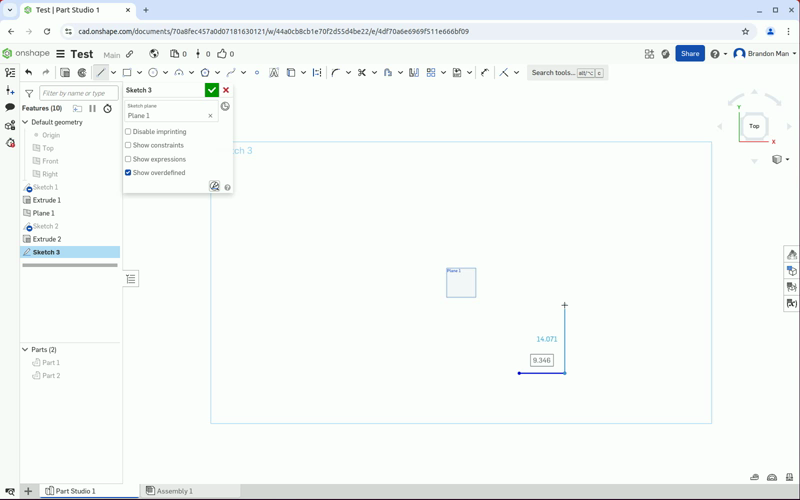
click(564, 304)
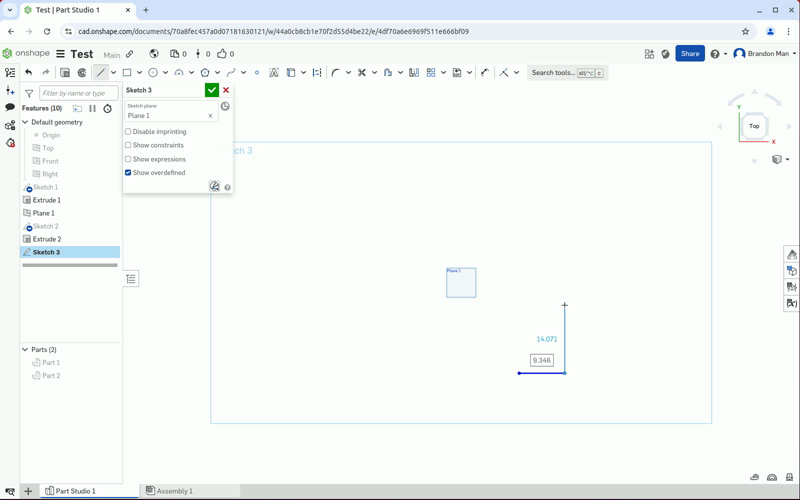
key_up(shift)
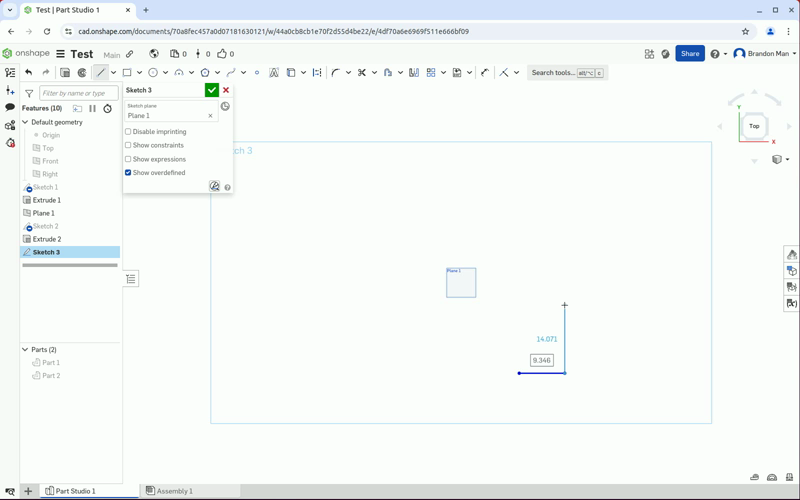
key_down(shift)
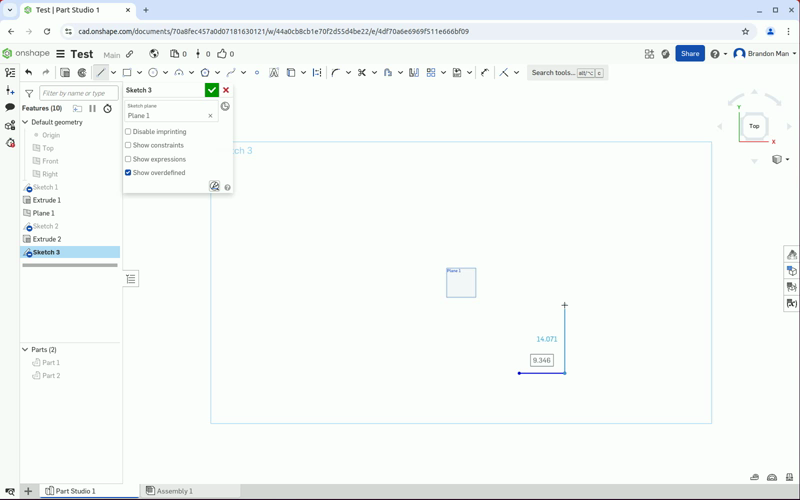
mouse_move(519, 373)
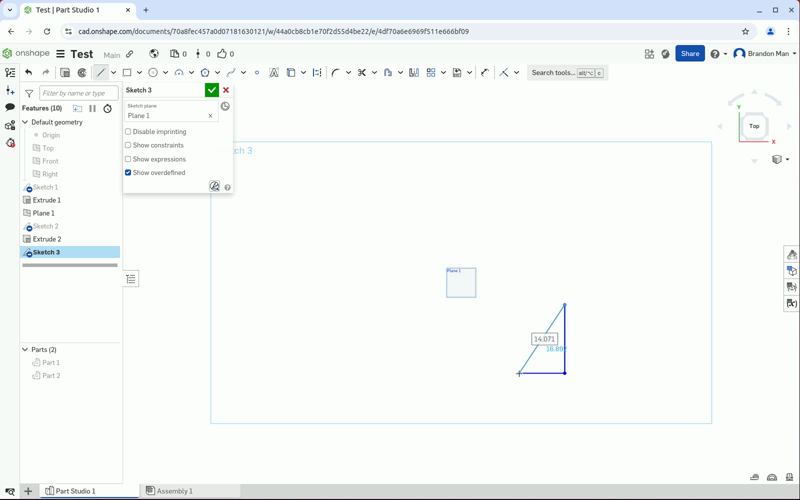
key_up(shift)
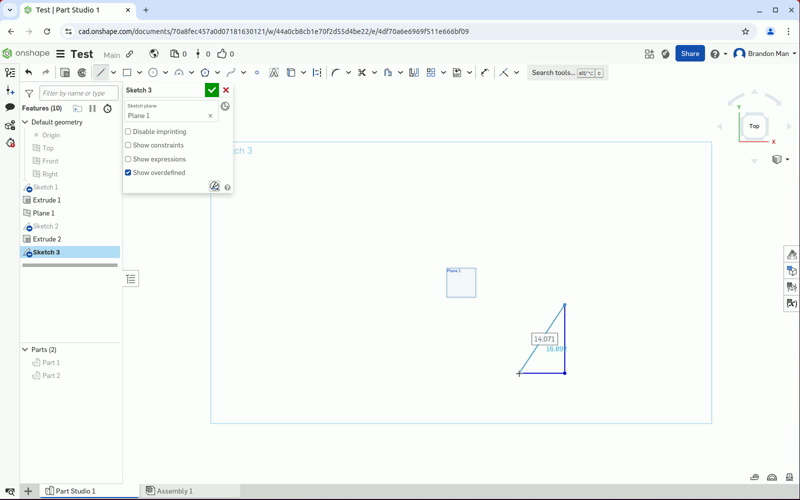
click(519, 373)
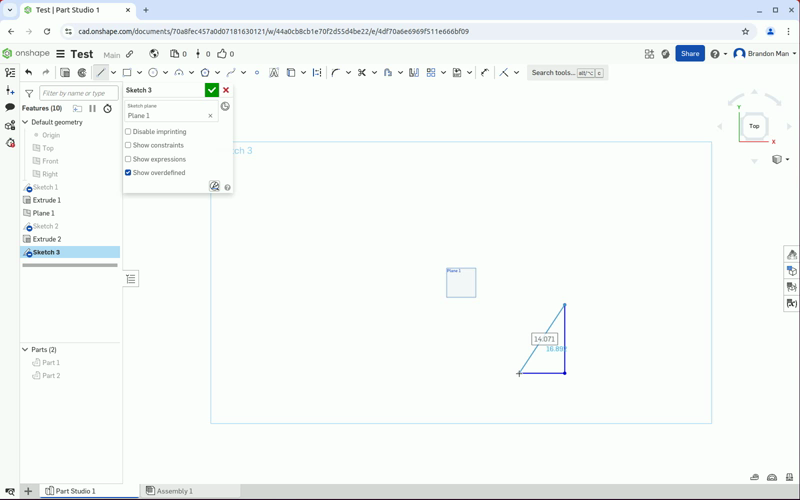
key(esc)
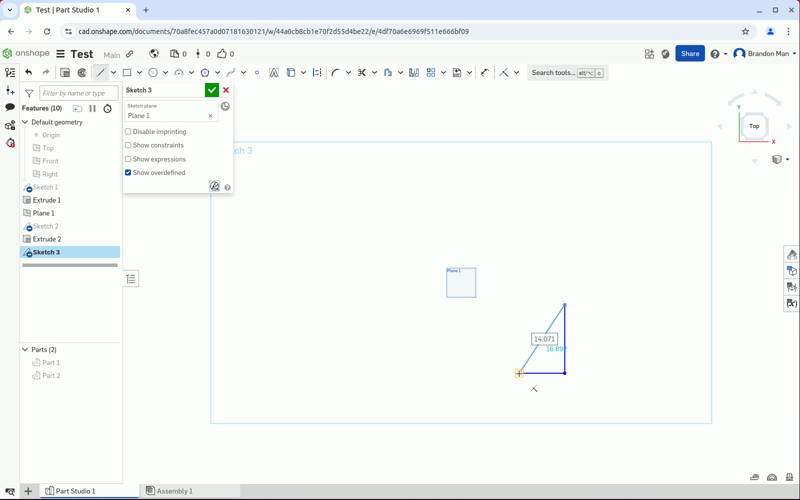
mouse_move(531, 358)
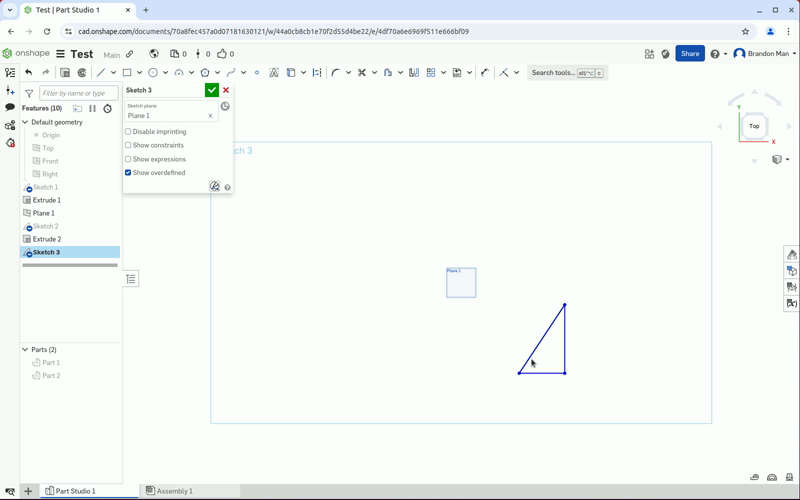
scroll(6)
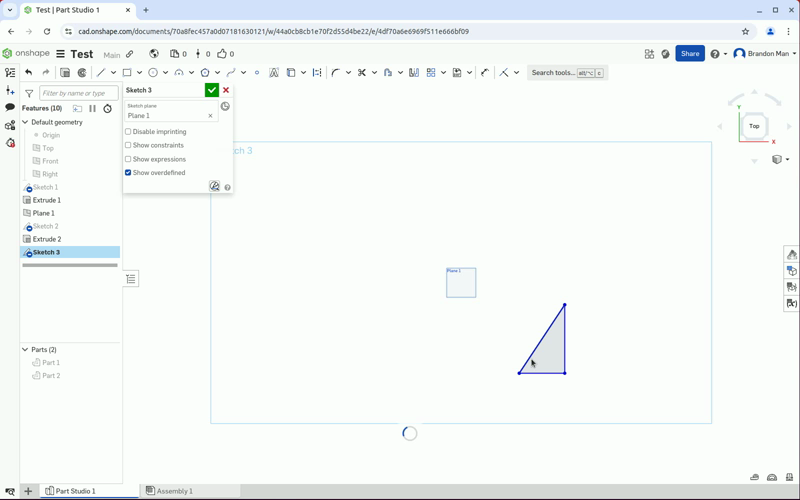
scroll(6)
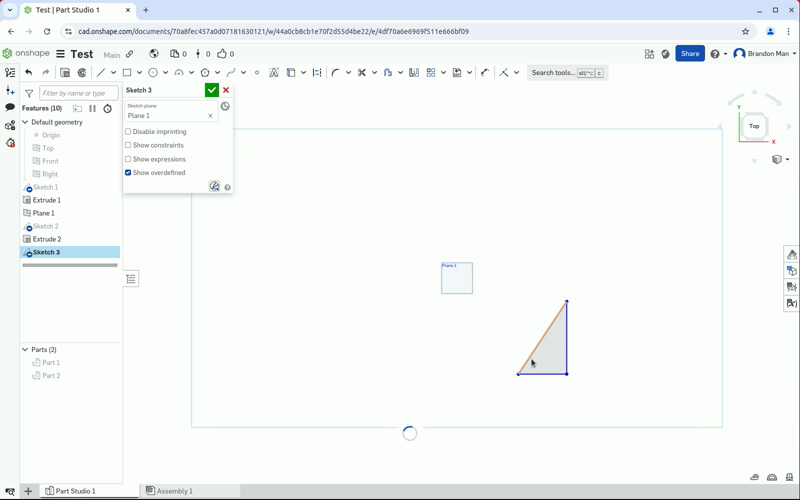
scroll(6)
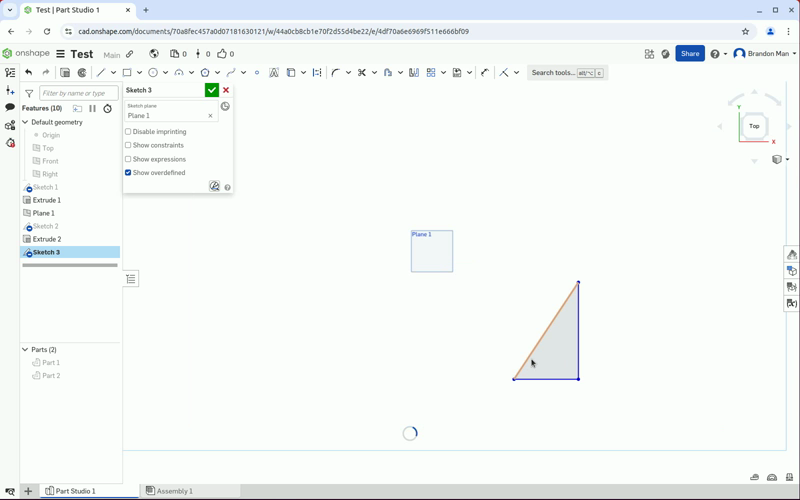
scroll(6)
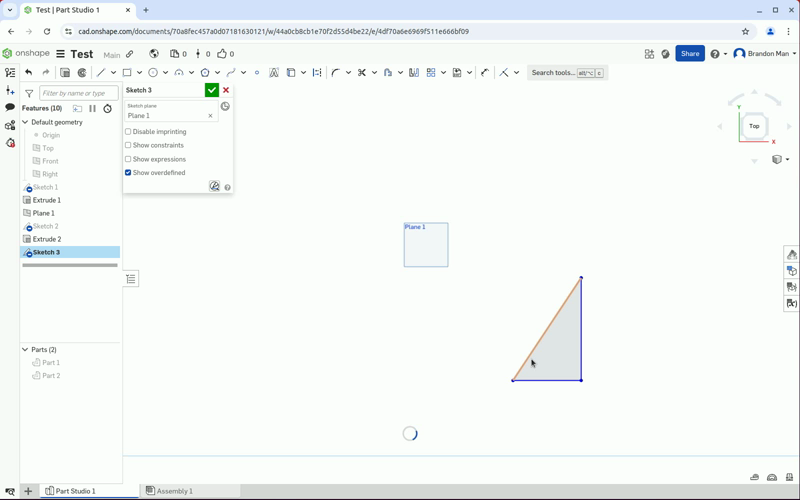
scroll(6)
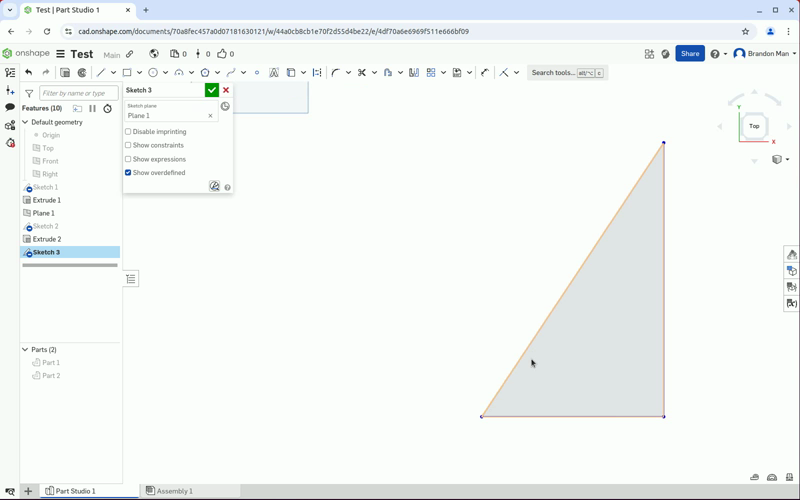
scroll(6)
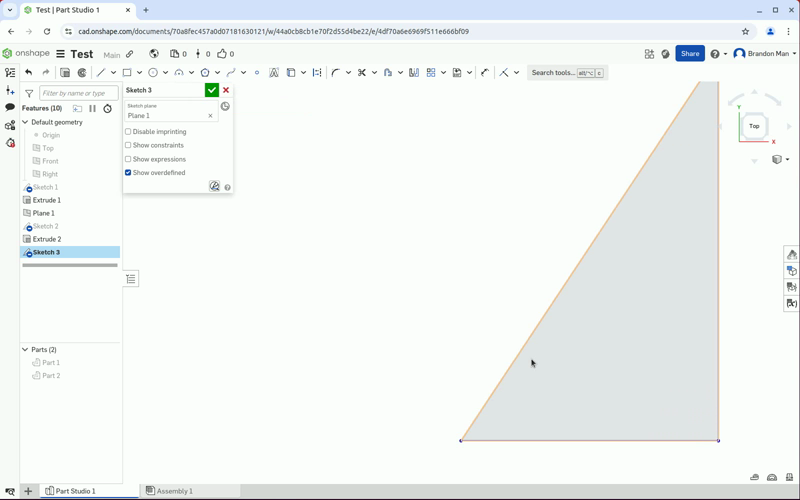
scroll(6)
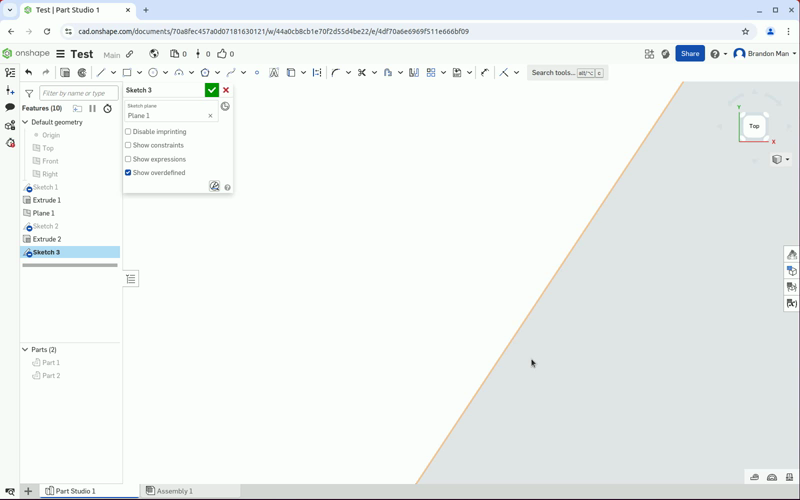
click(531, 358)
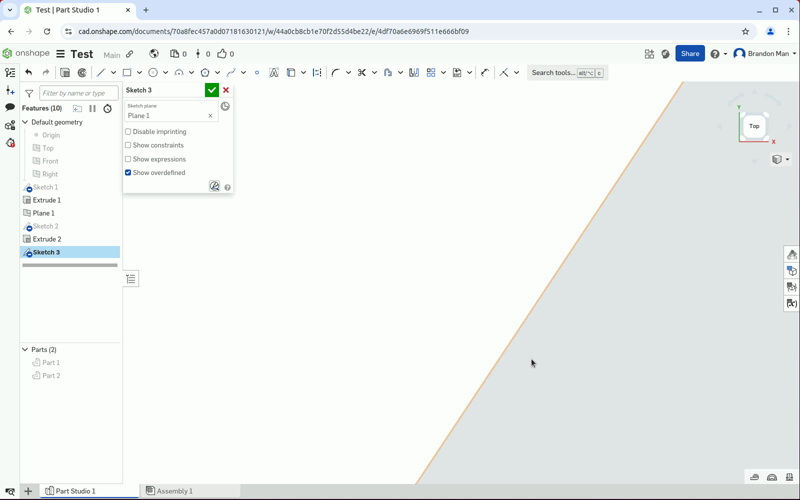
scroll(-6)
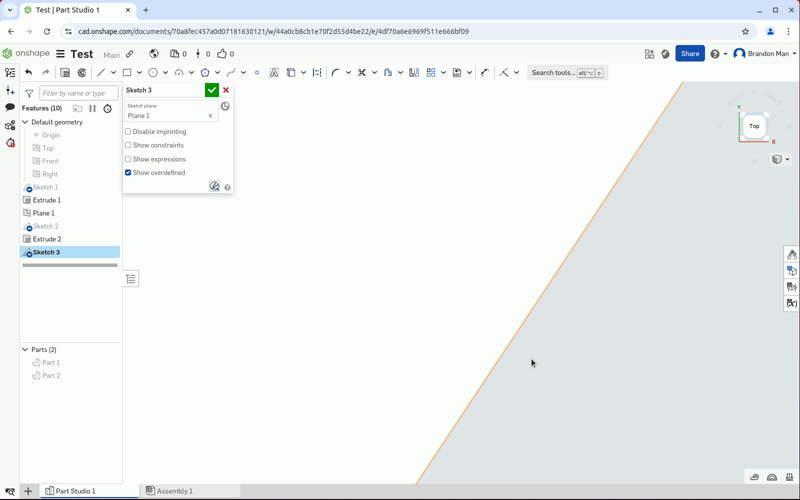
scroll(-6)
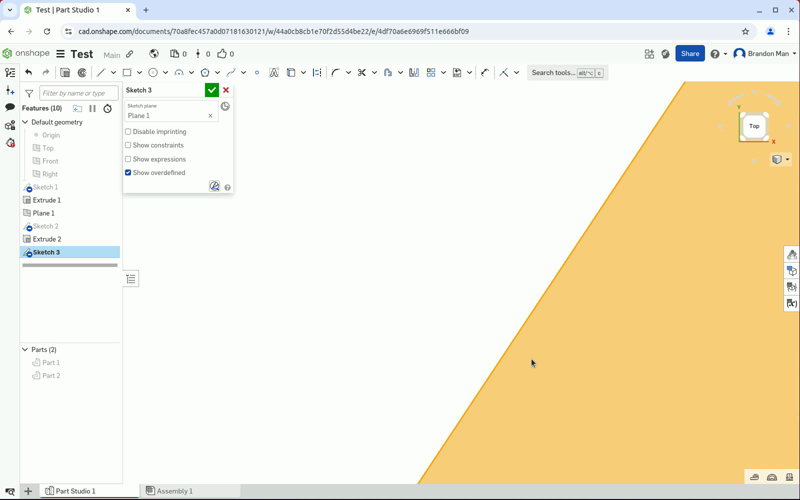
scroll(-6)
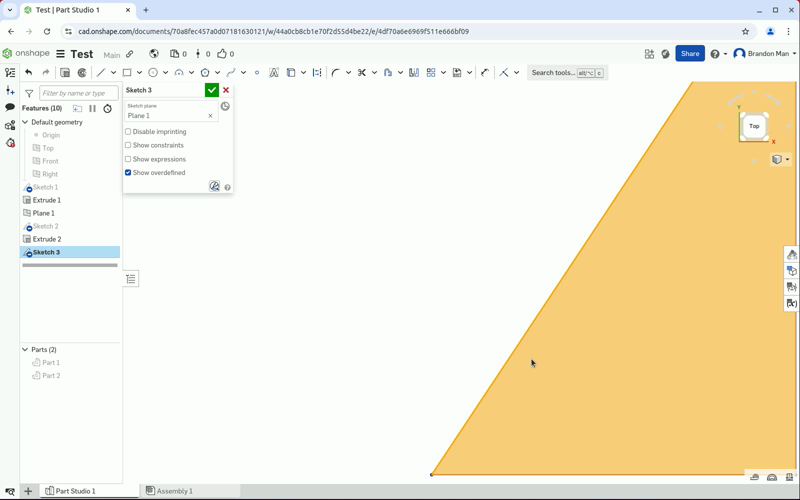
scroll(-6)
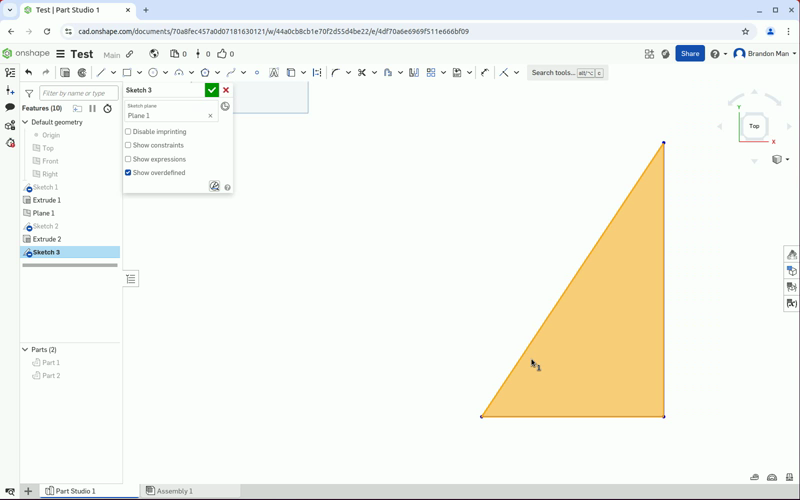
scroll(-6)
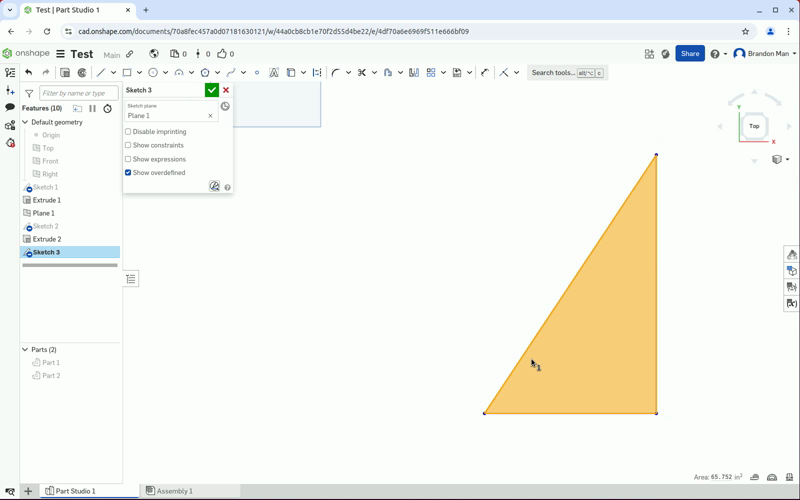
scroll(-6)
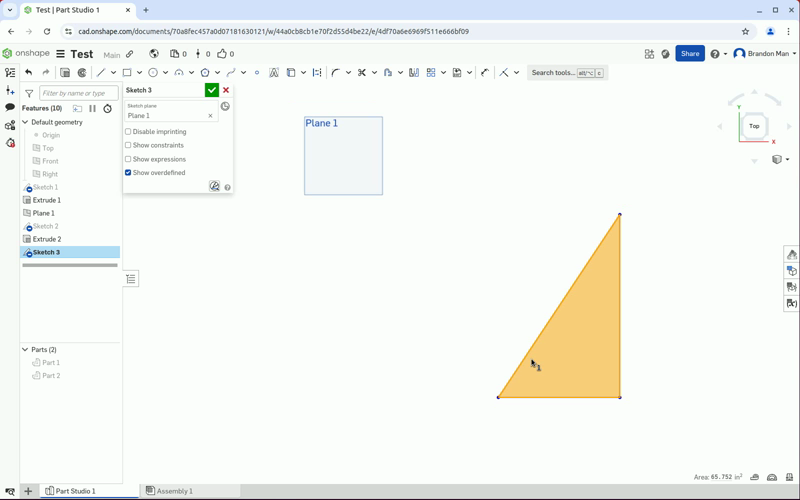
scroll(-6)
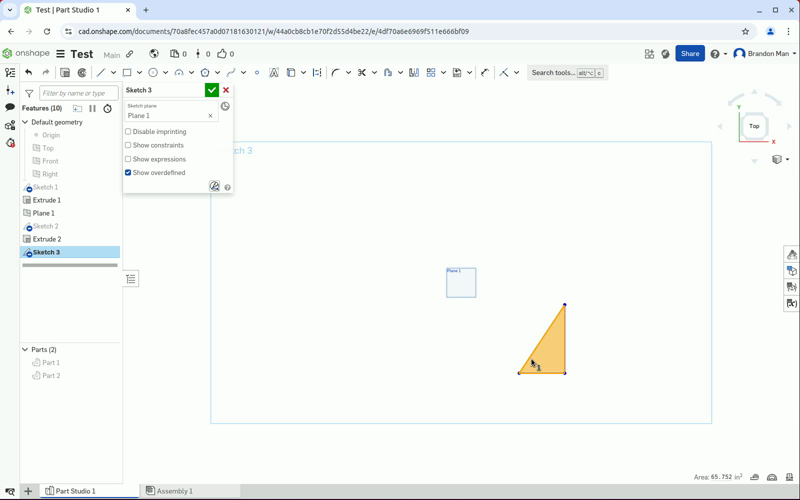
mouse_move(73, 352)
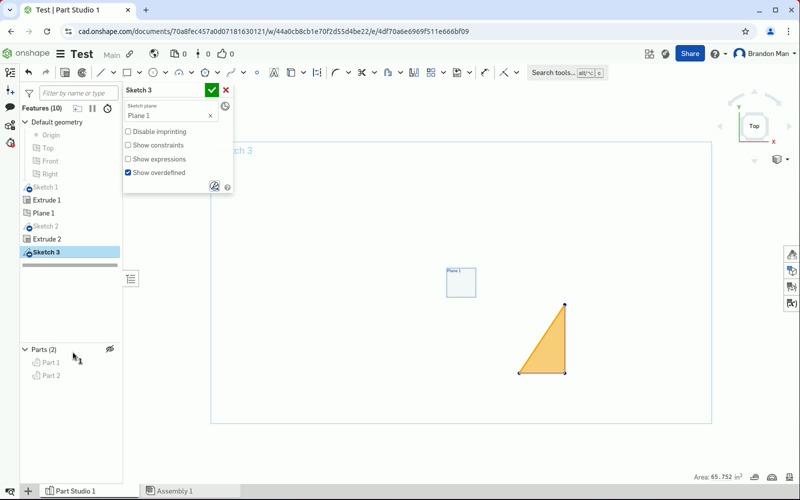
key(shift+y)
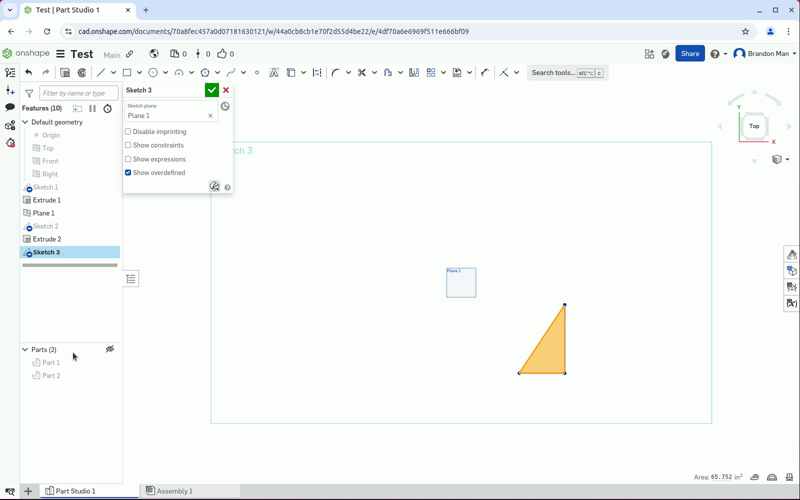
key(shift+e)
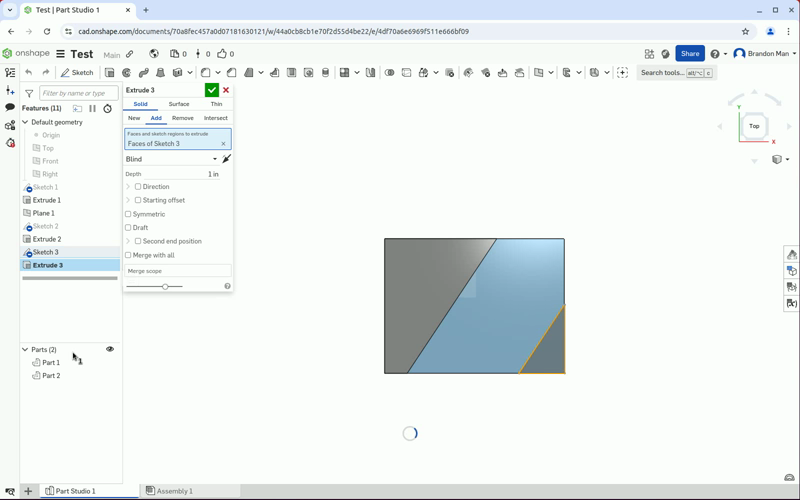
mouse_move(143, 106)
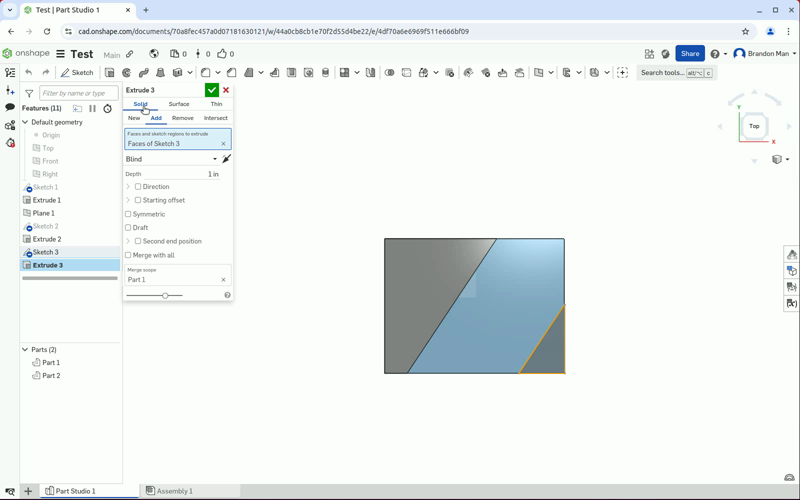
click(143, 106)
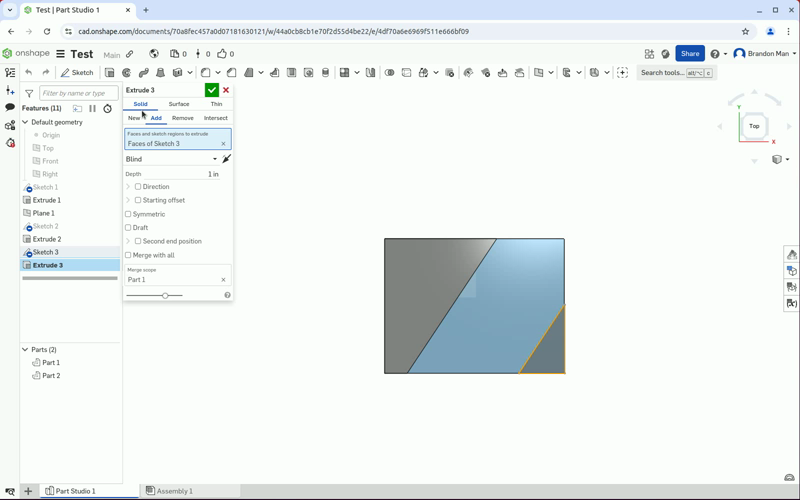
mouse_move(137, 120)
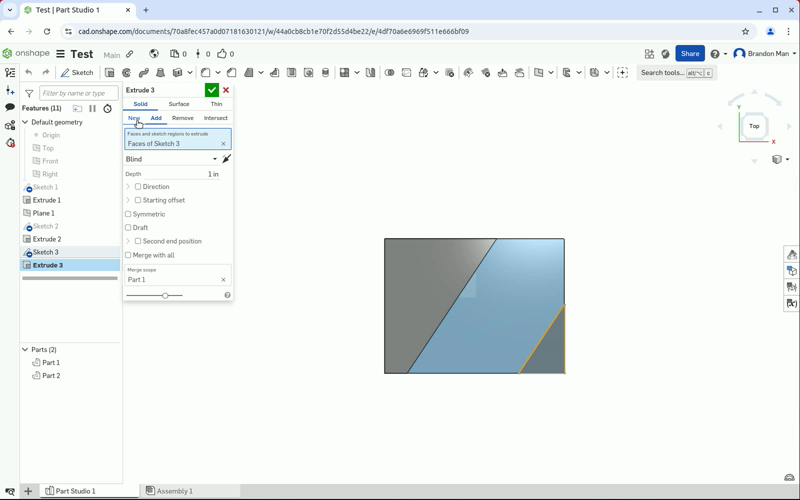
click(137, 120)
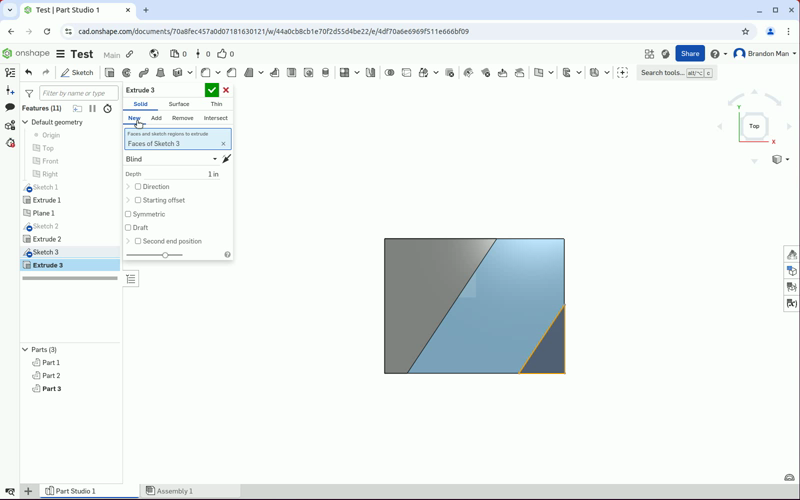
key(tab, 4)
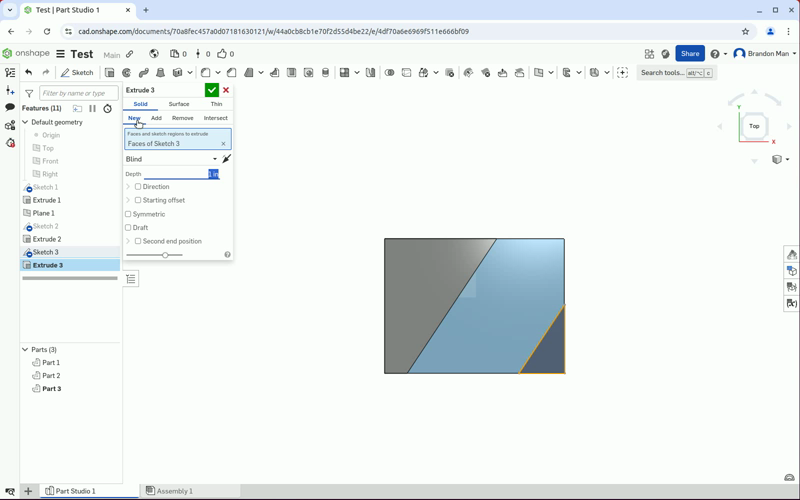
text(9.147)
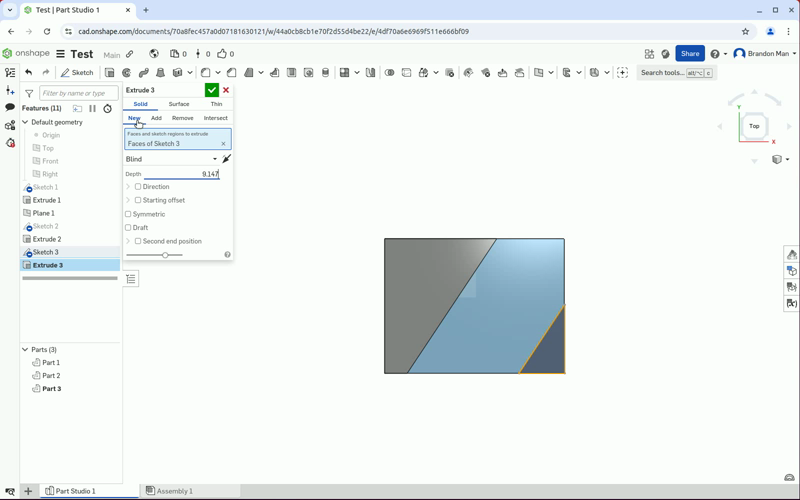
key(enter)
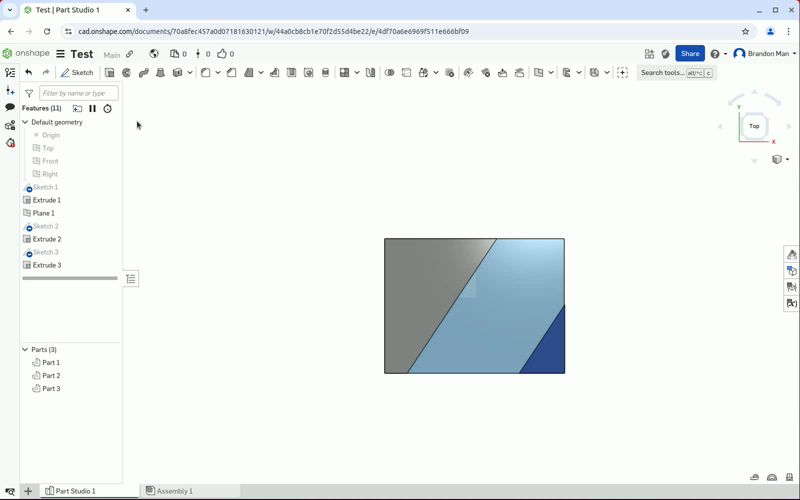
key(shift+h)
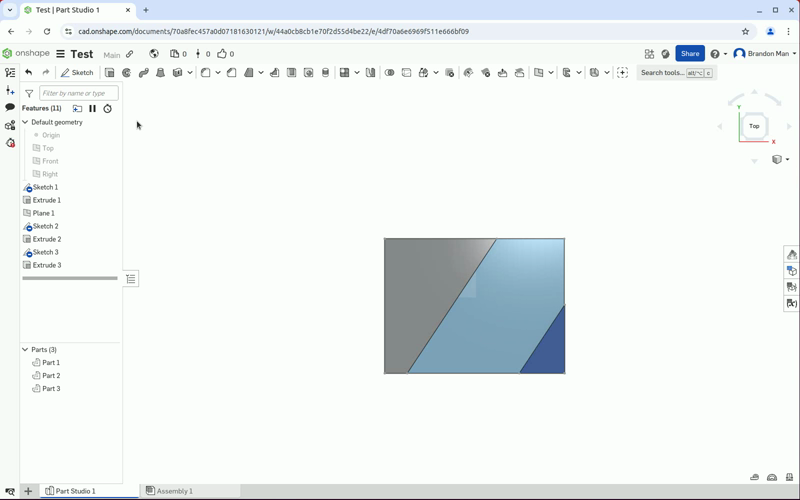
key(shift+h)
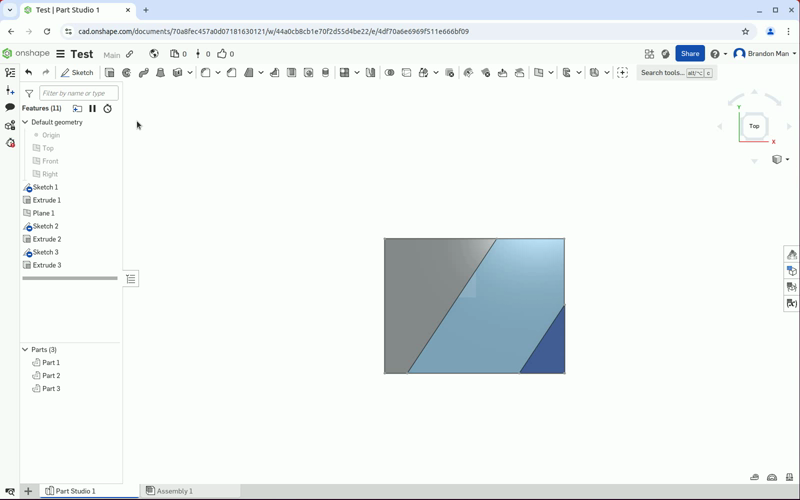
key(shift+7)
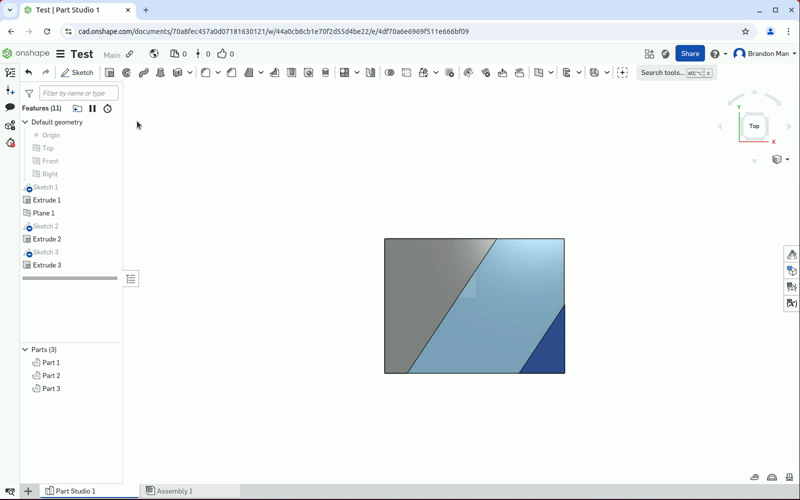
key(up, 3)
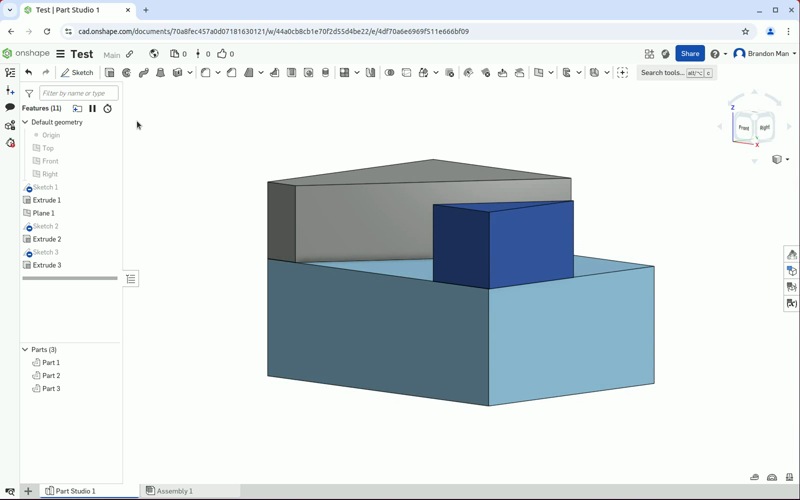
key(left, 3)
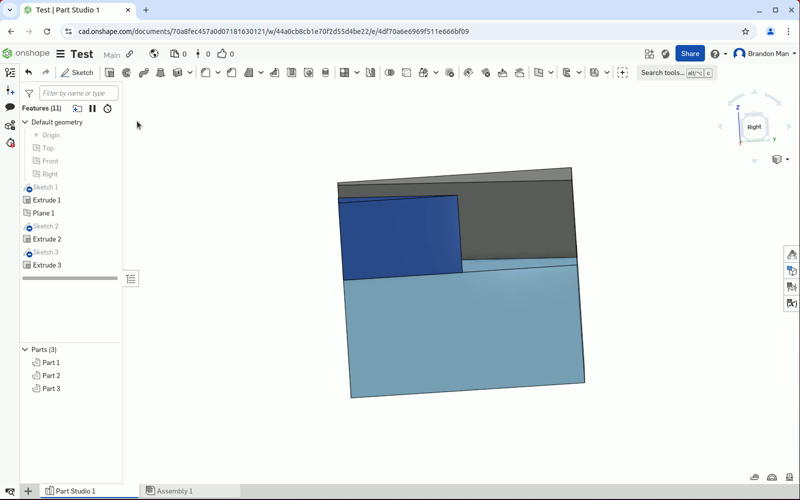
key(right, 3)
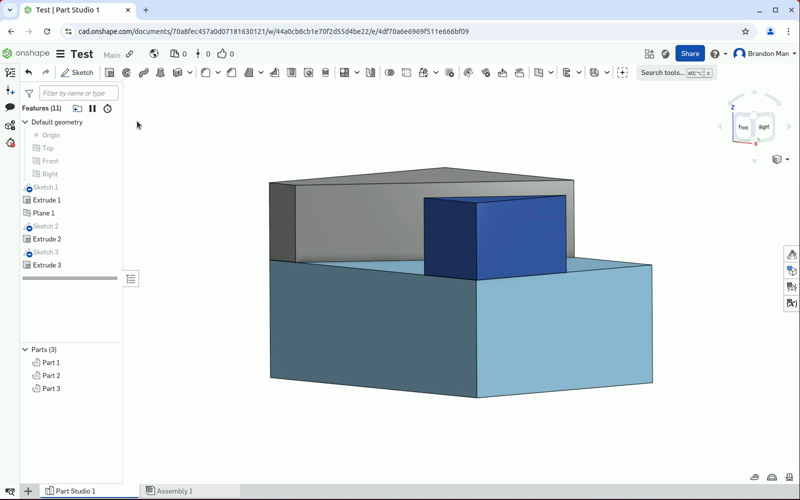
key(down, 3)
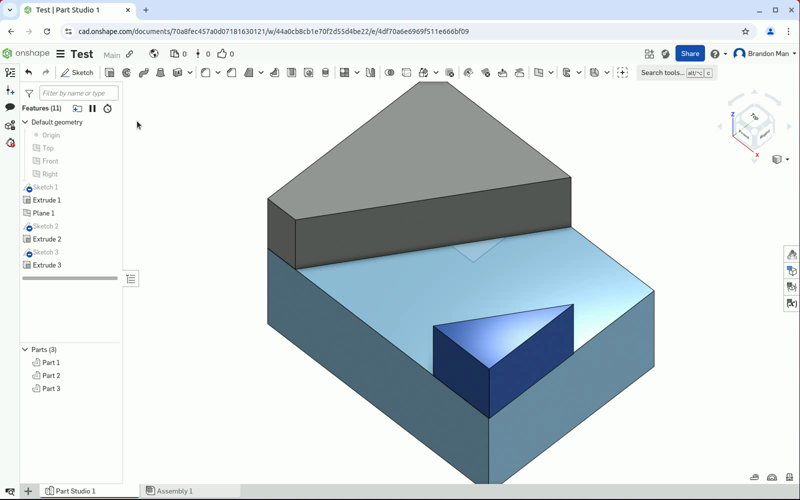
mouse_move(73, 189)
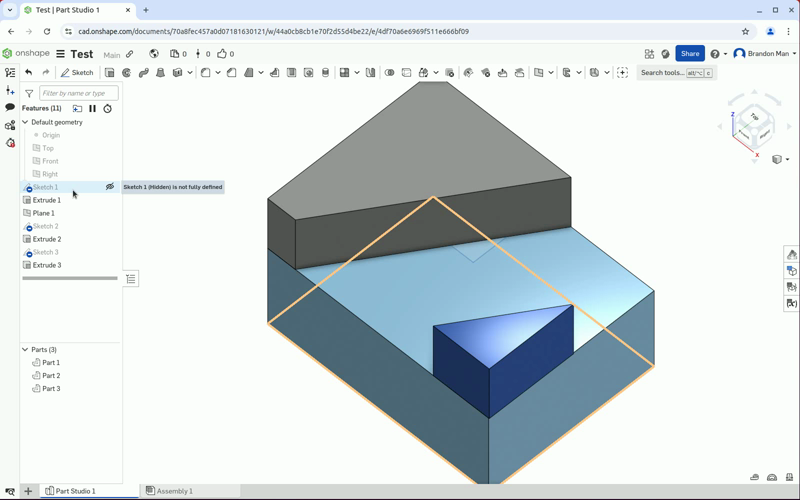
click(73, 189)